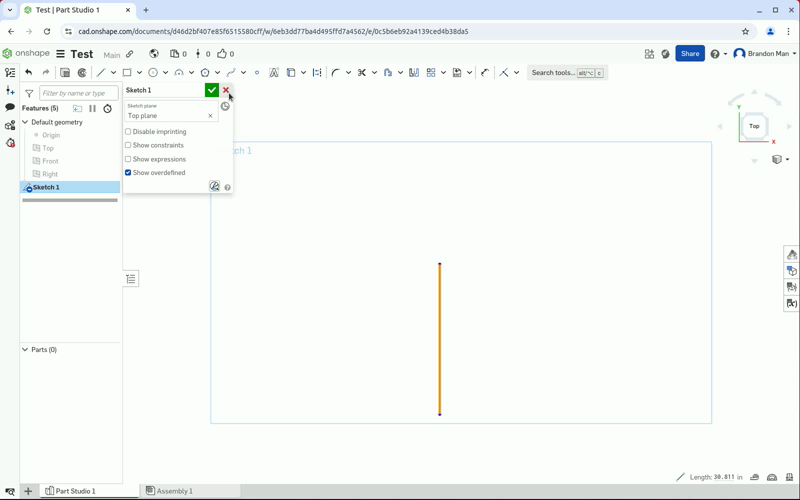
key(shift+h)
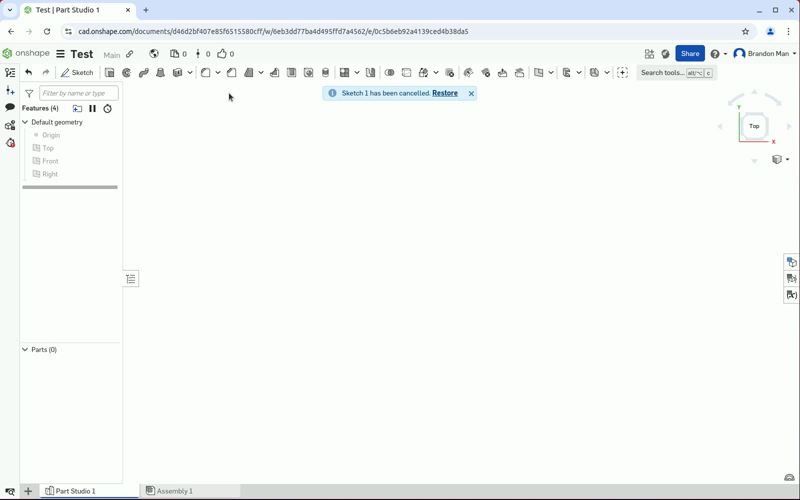
mouse_move(73, 352)
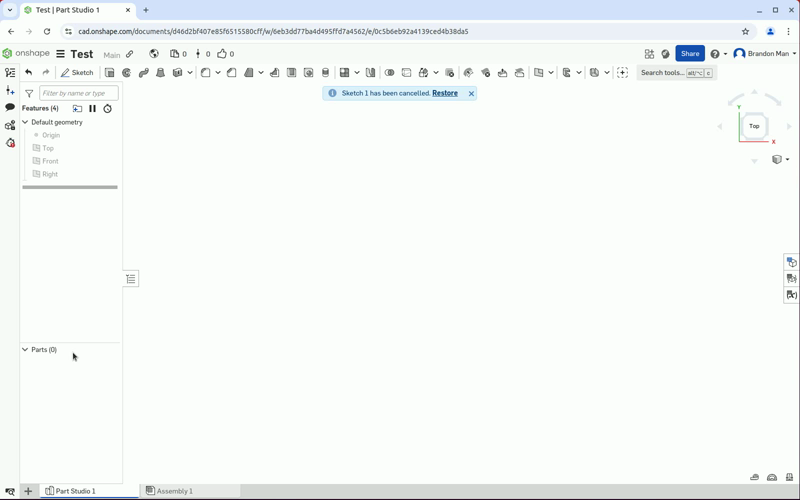
key(y)
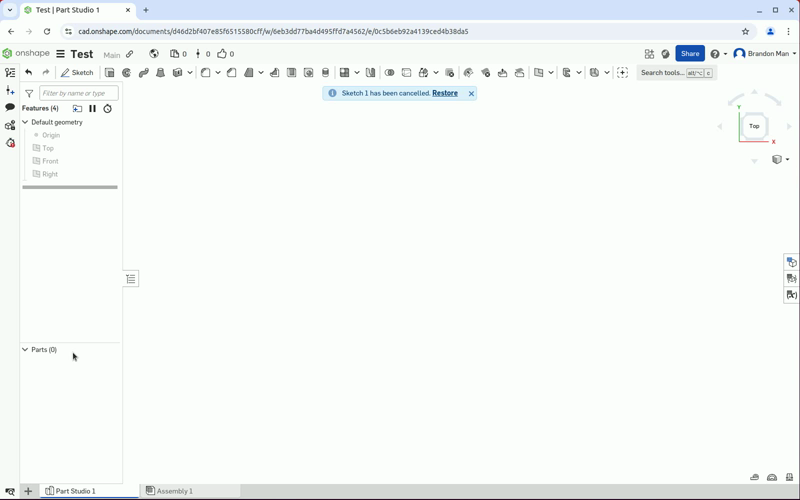
key(shift+p)
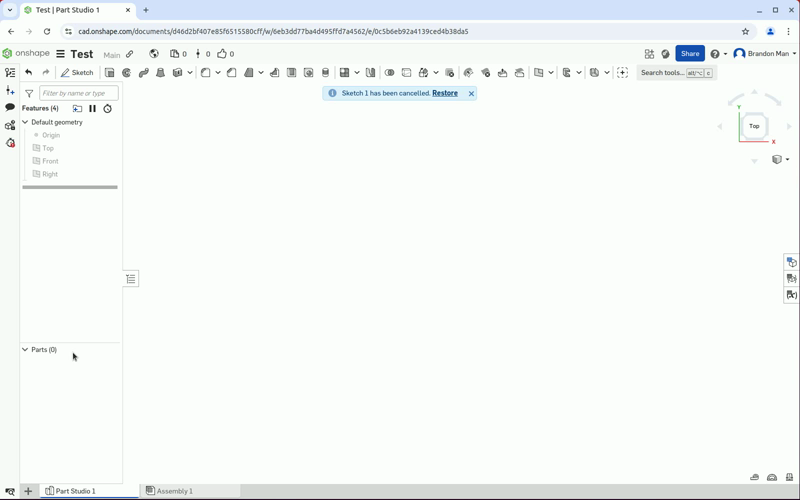
key(space)
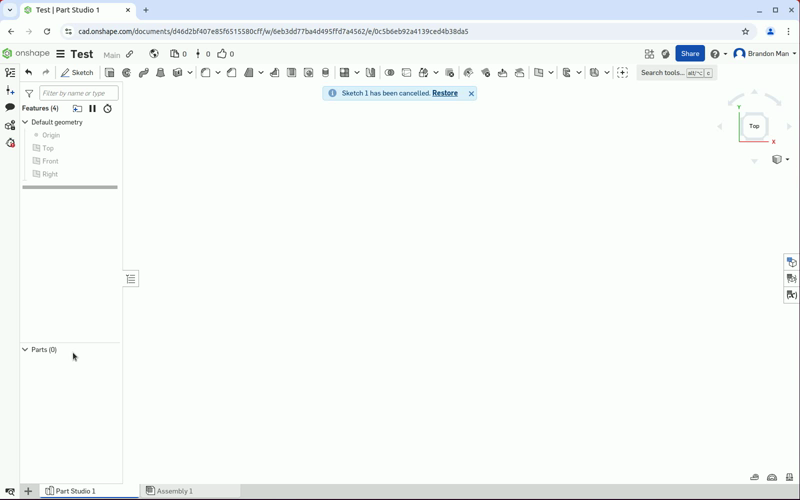
key_down(shift)
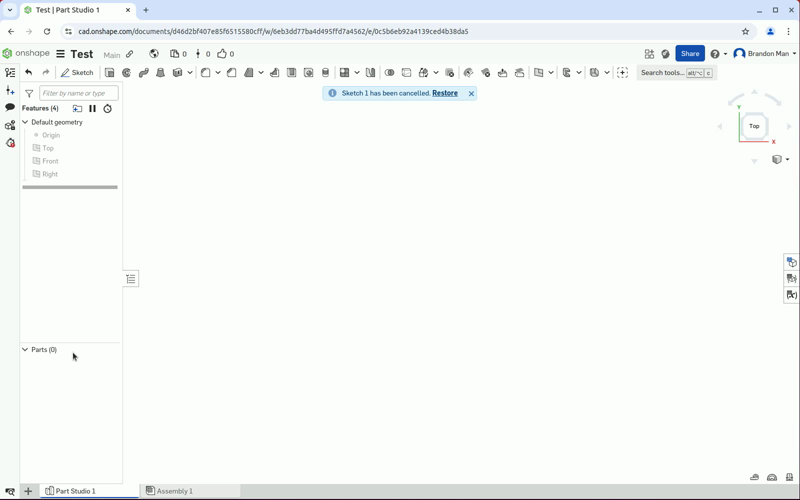
key(up)
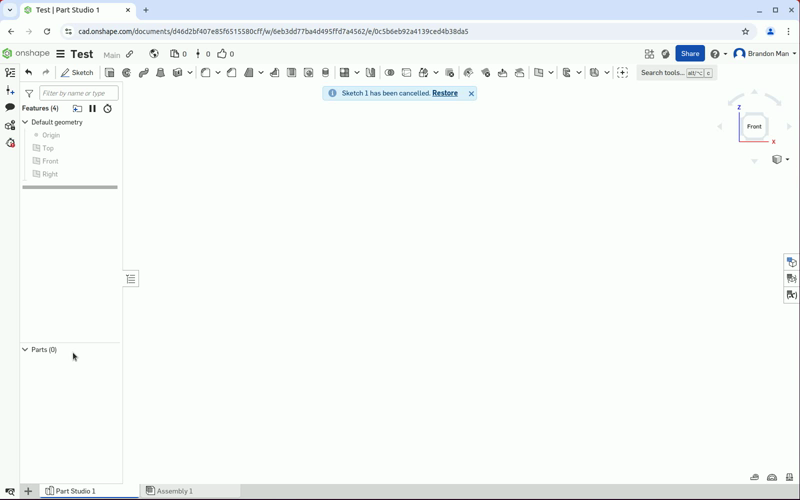
key_up(shift)
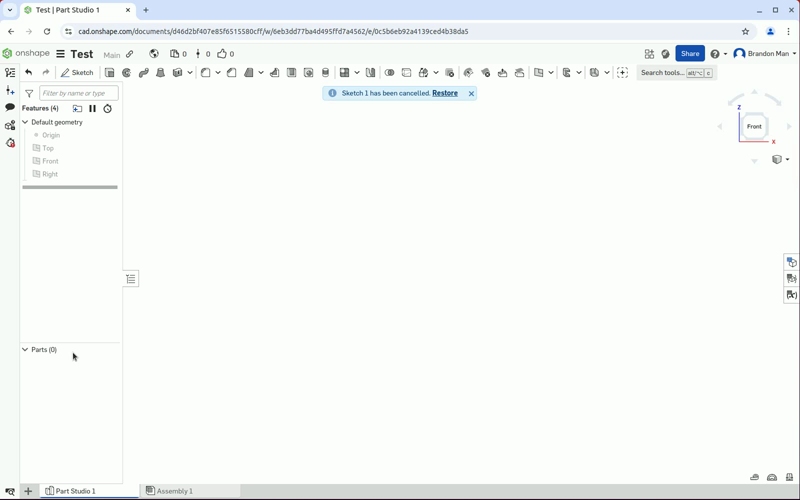
mouse_move(73, 352)
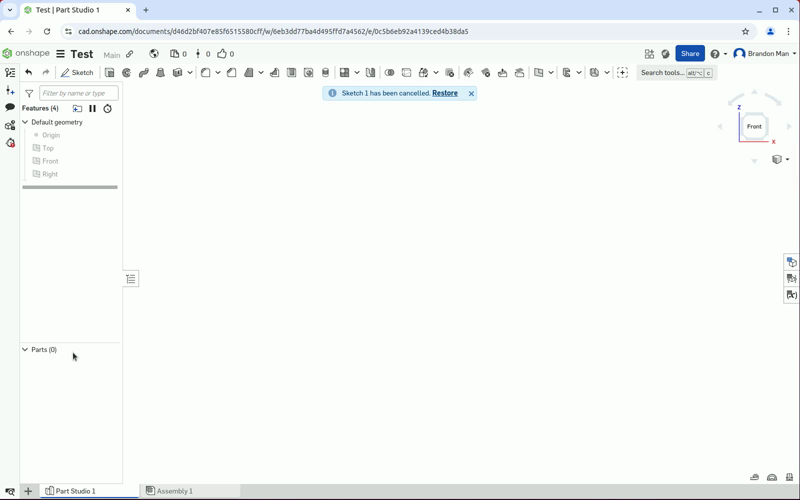
key(shift+y)
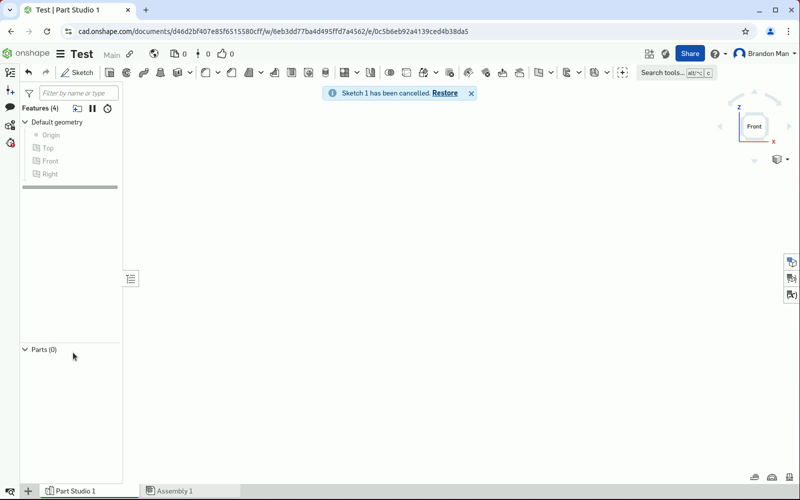
key(shift+s)
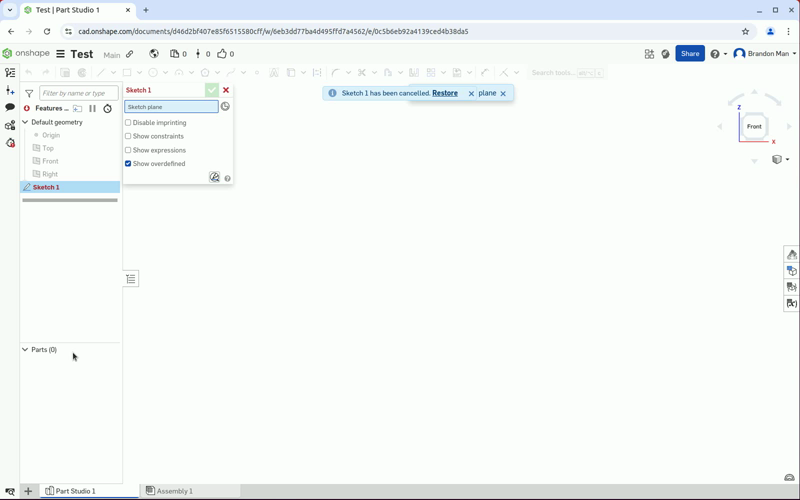
mouse_move(73, 163)
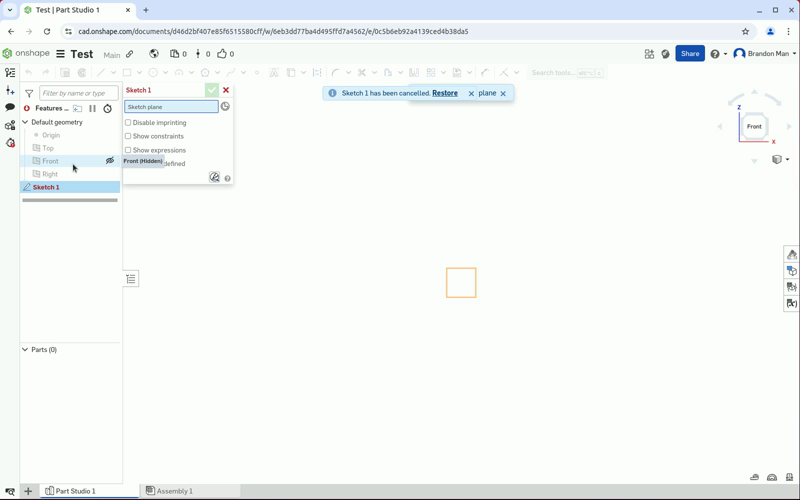
click(73, 163)
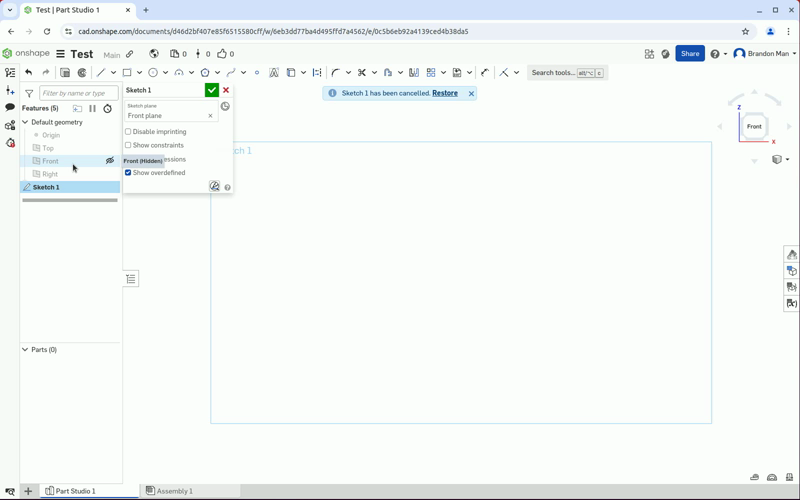
mouse_move(73, 352)
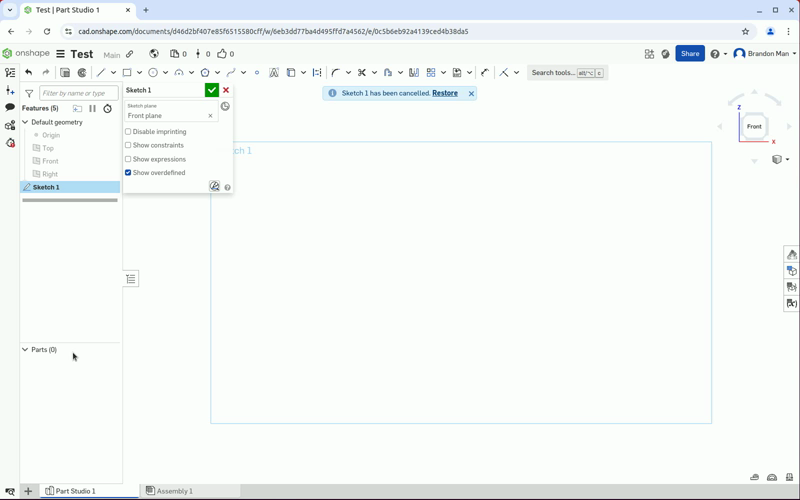
key(y)
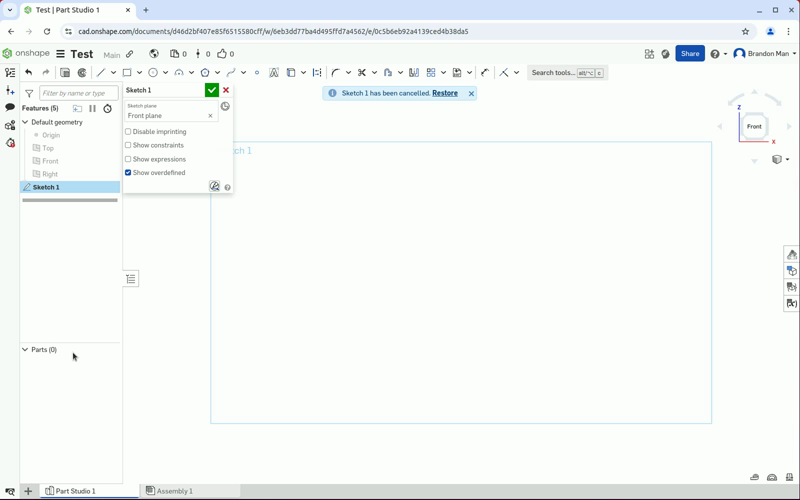
key(c)
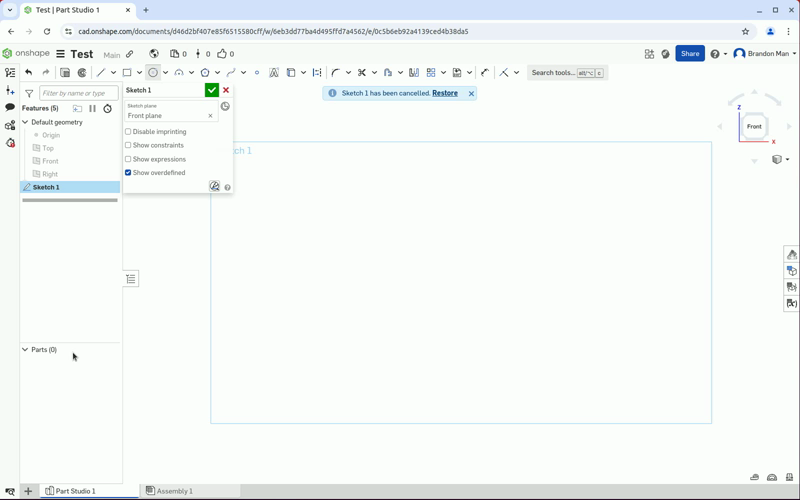
key_down(shift)
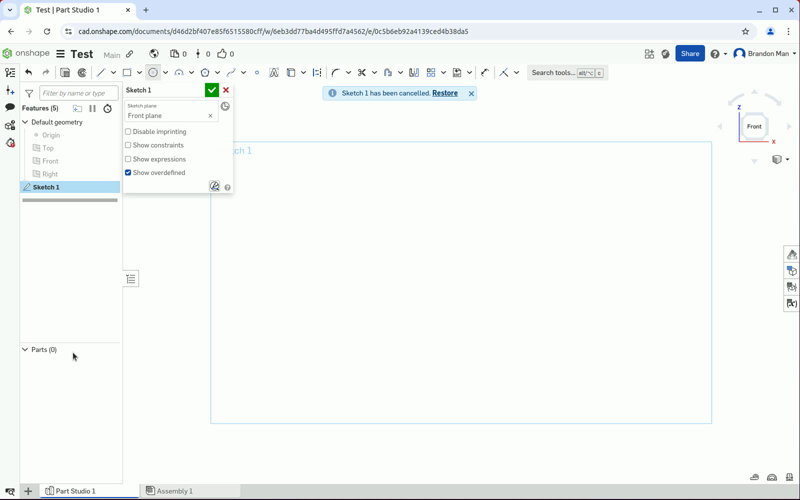
mouse_move(461, 284)
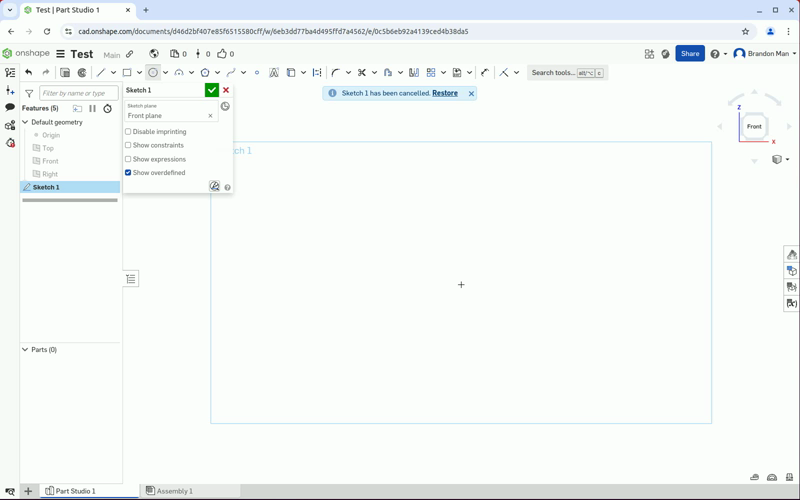
click(461, 284)
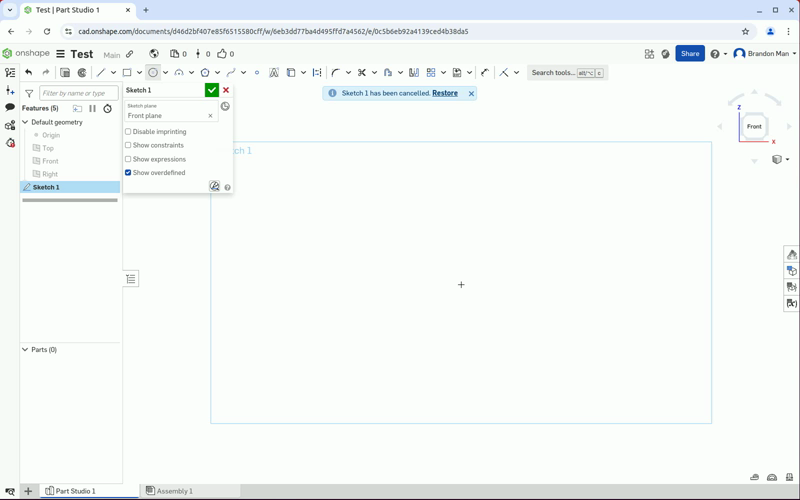
key_up(shift)
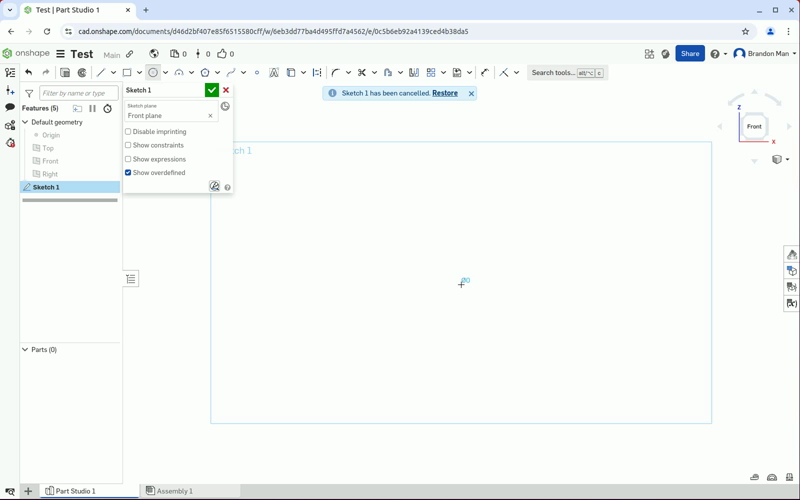
mouse_move(503, 284)
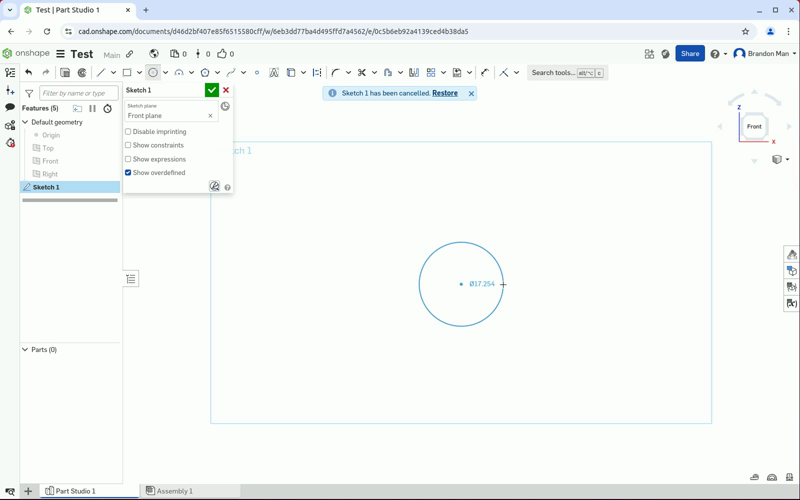
click(503, 284)
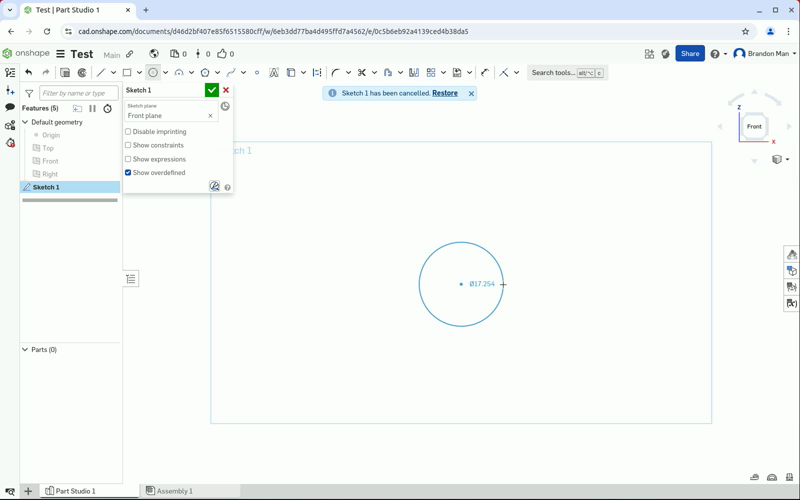
key(esc)
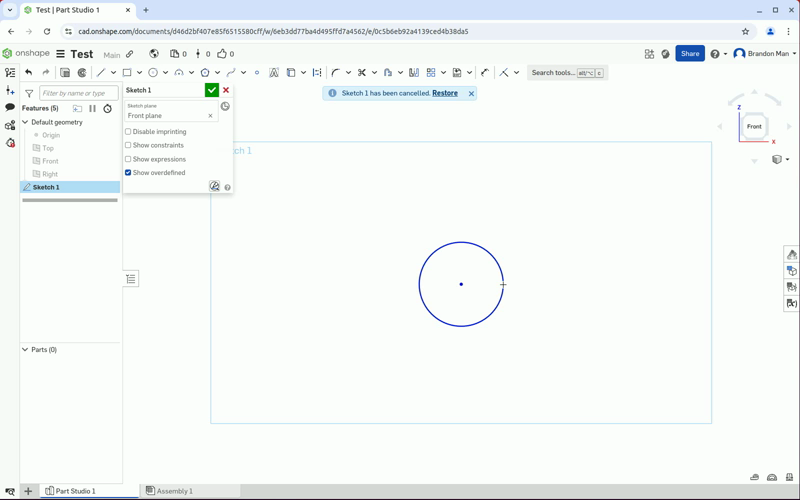
key(c)
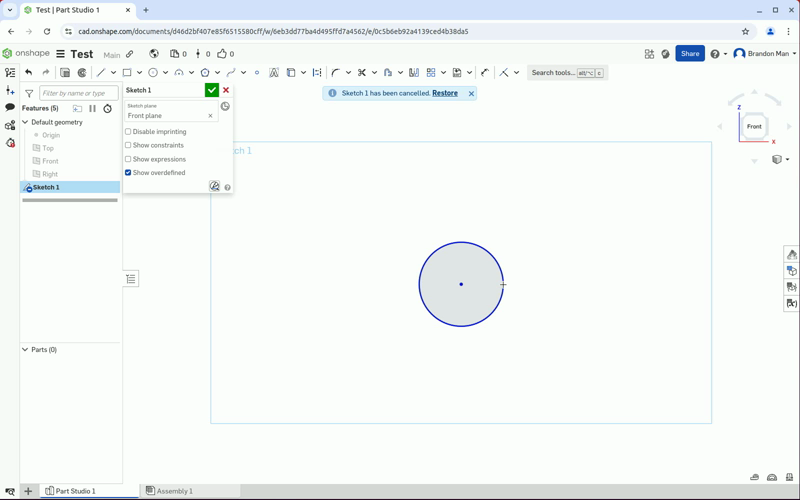
key_down(shift)
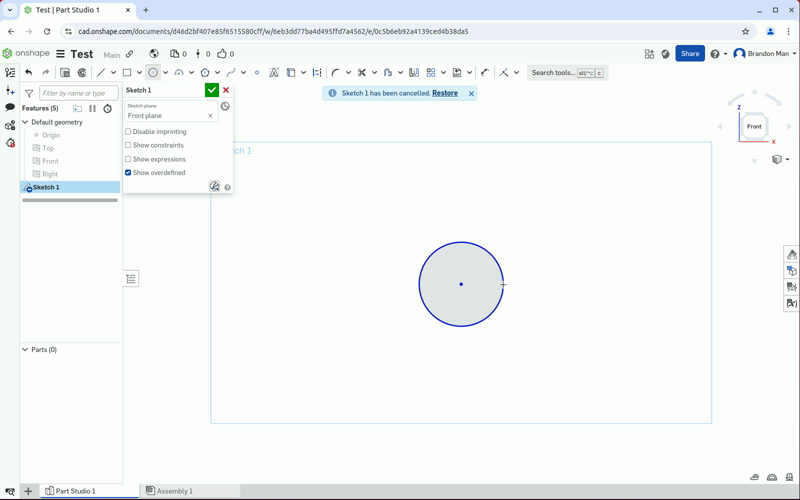
mouse_move(461, 282)
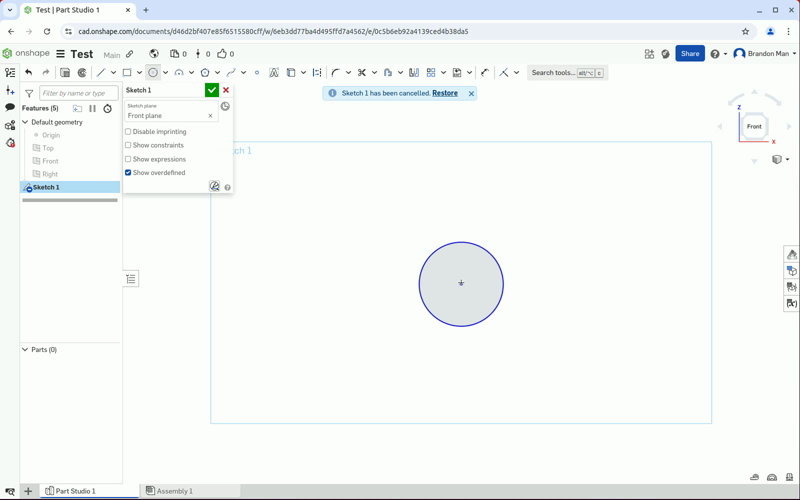
scroll(6)
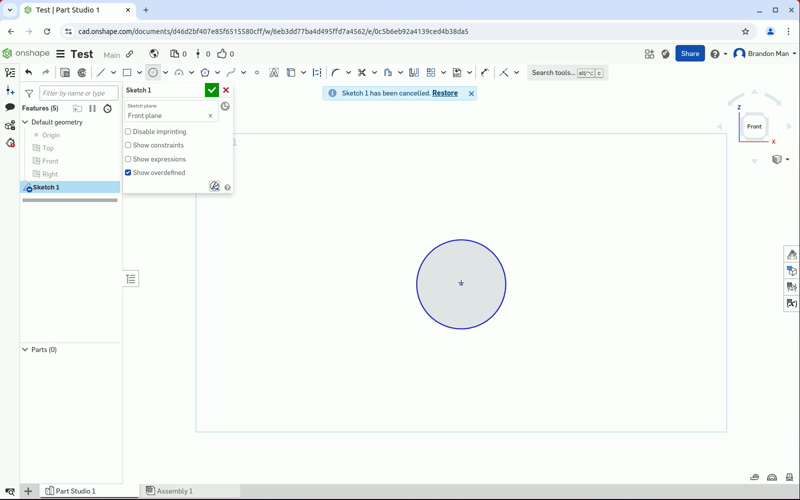
scroll(6)
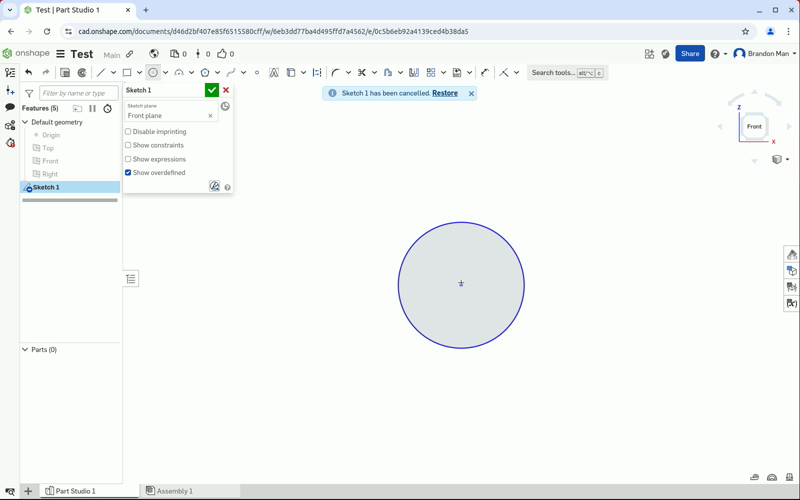
scroll(6)
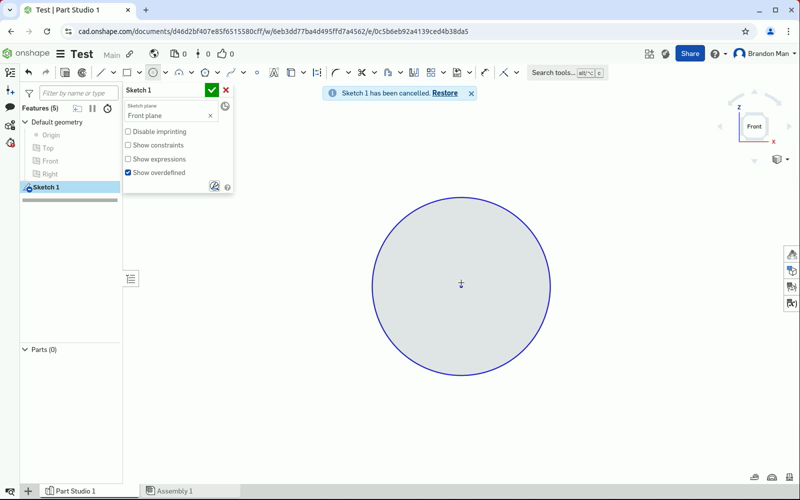
scroll(6)
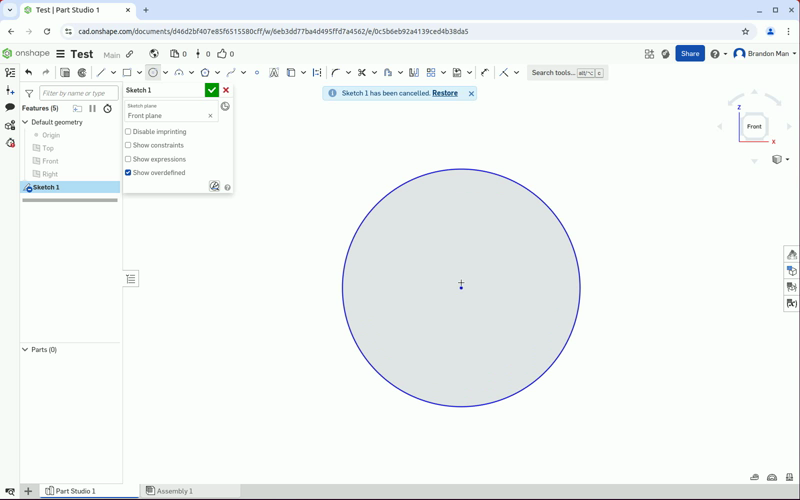
scroll(6)
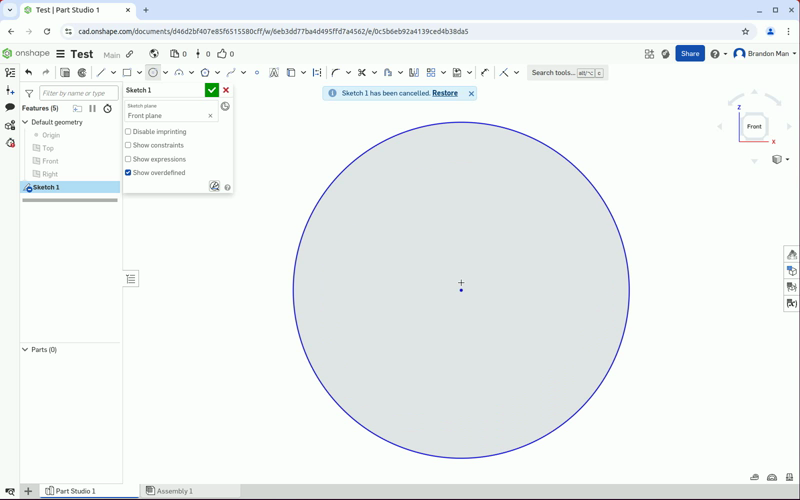
scroll(6)
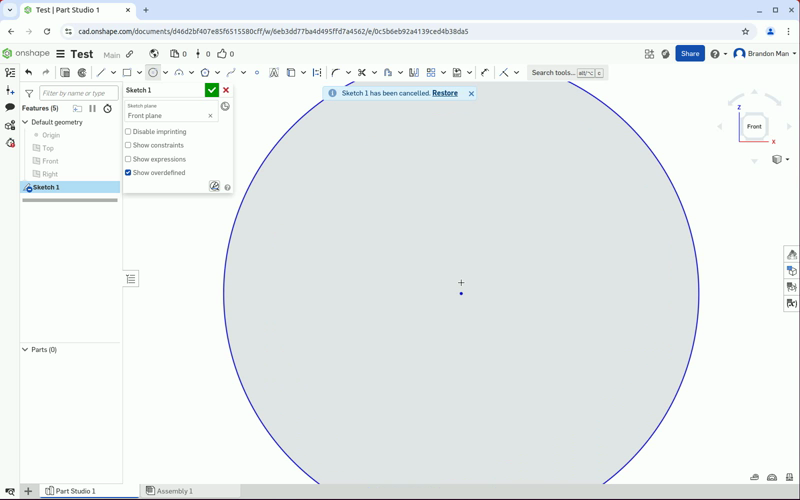
scroll(6)
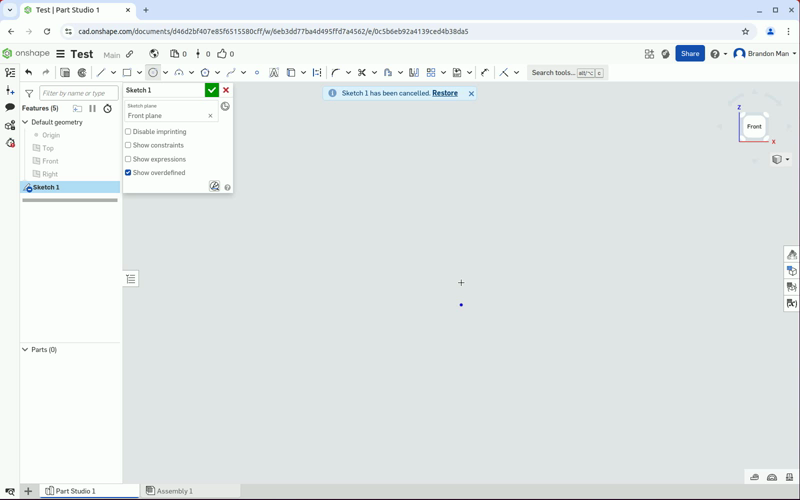
click(461, 282)
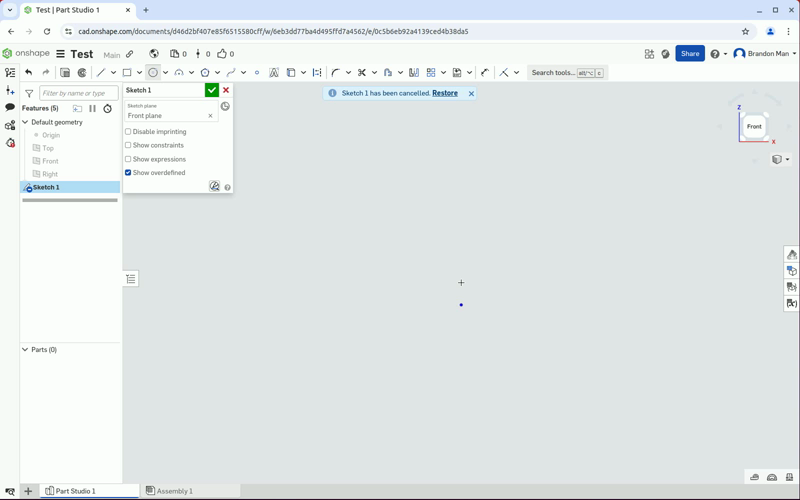
scroll(-6)
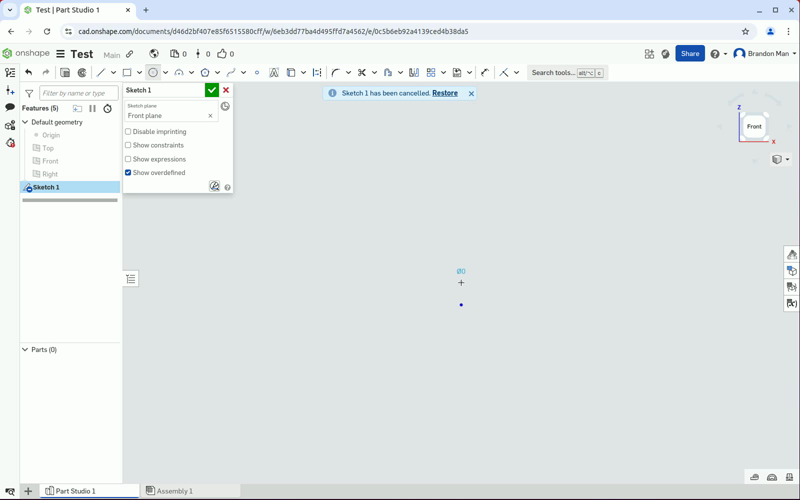
scroll(-6)
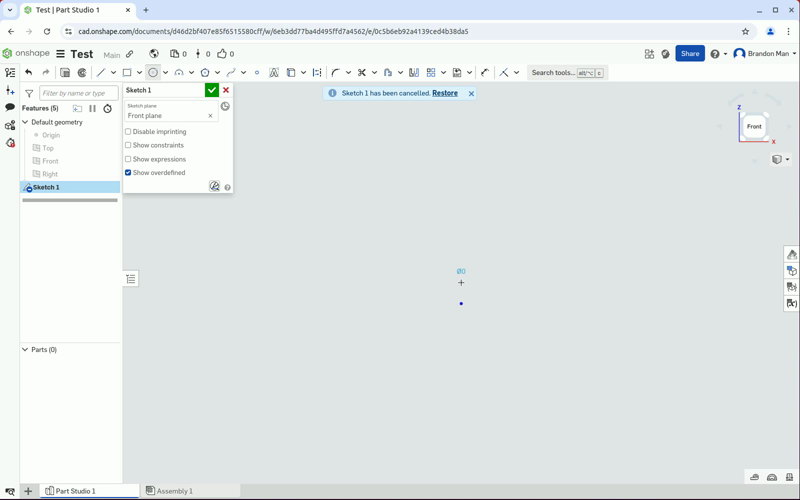
scroll(-6)
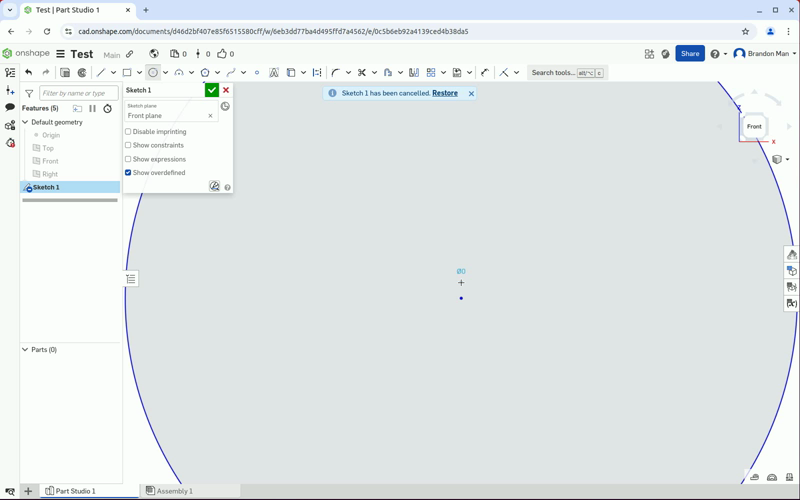
scroll(-6)
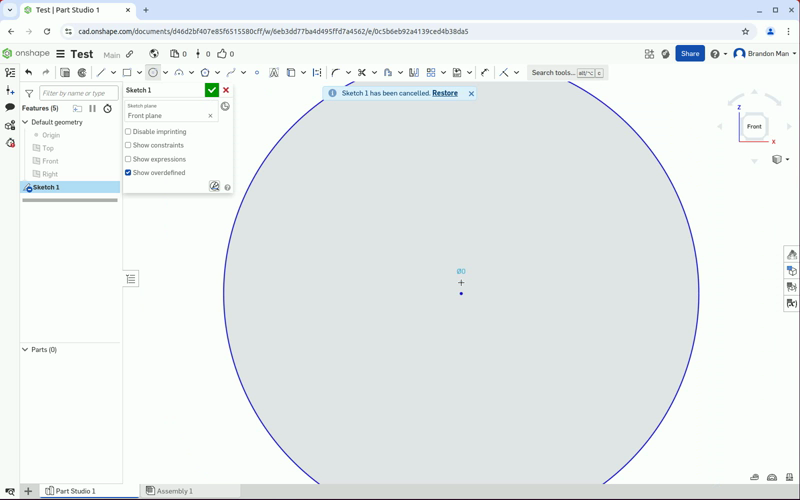
scroll(-6)
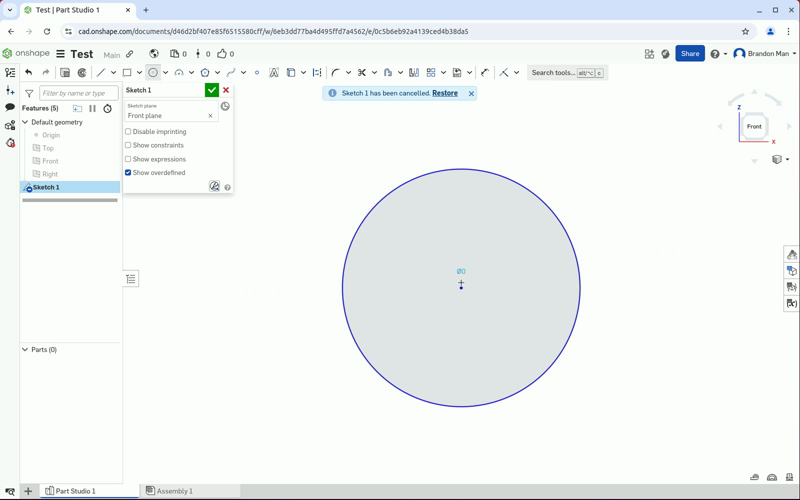
scroll(-6)
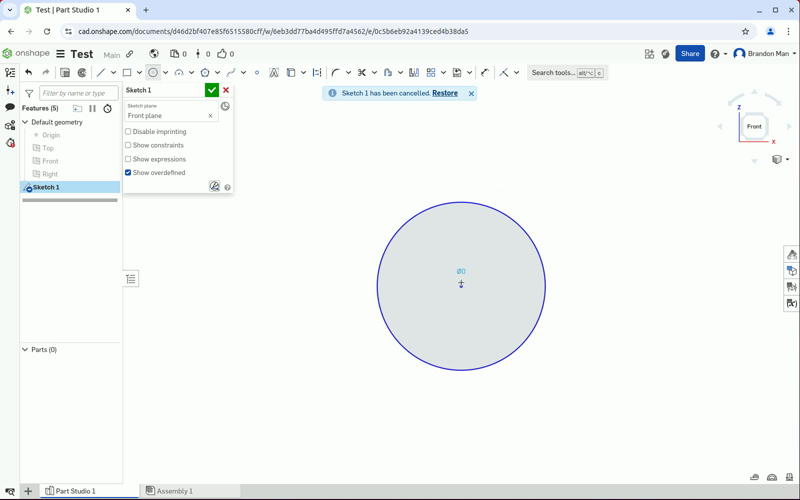
scroll(-6)
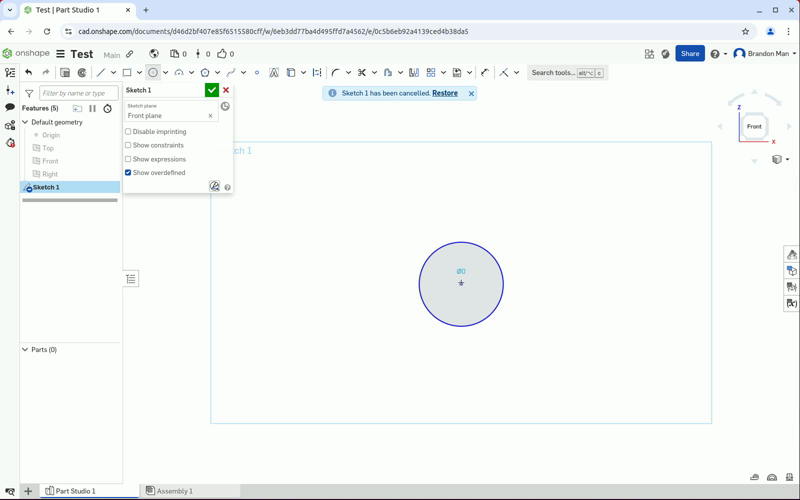
key_up(shift)
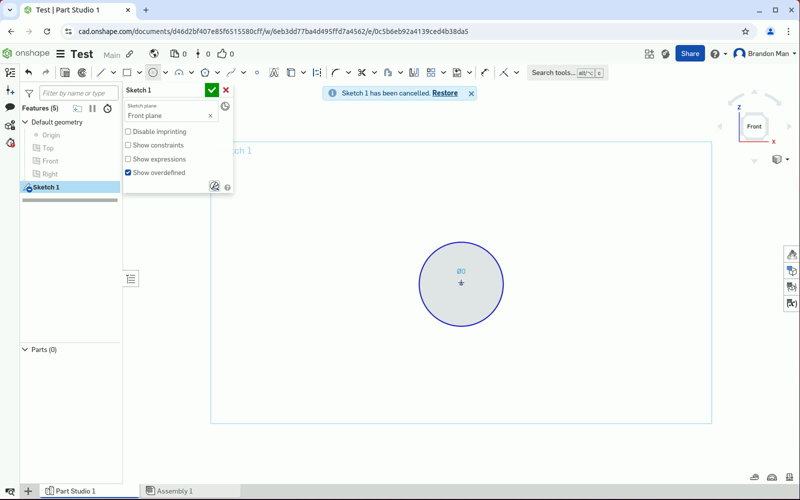
mouse_move(482, 282)
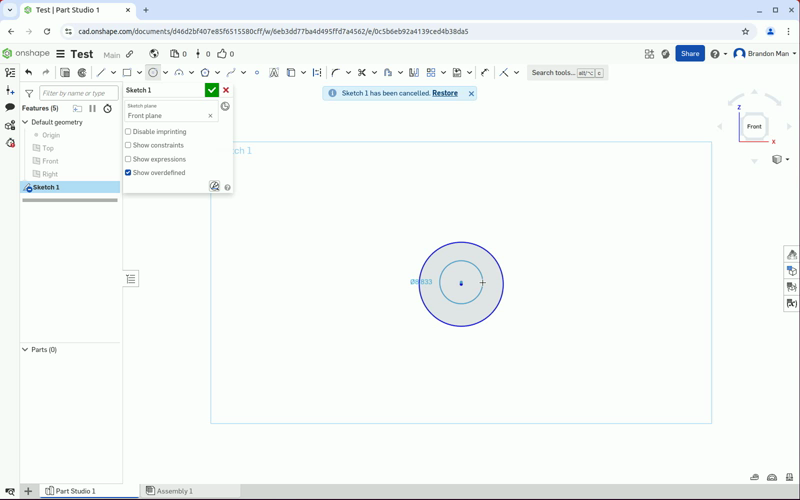
click(482, 282)
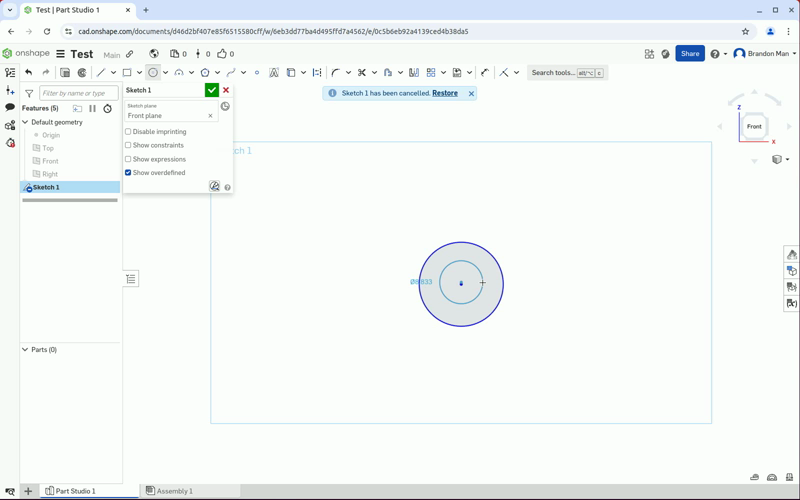
key(esc)
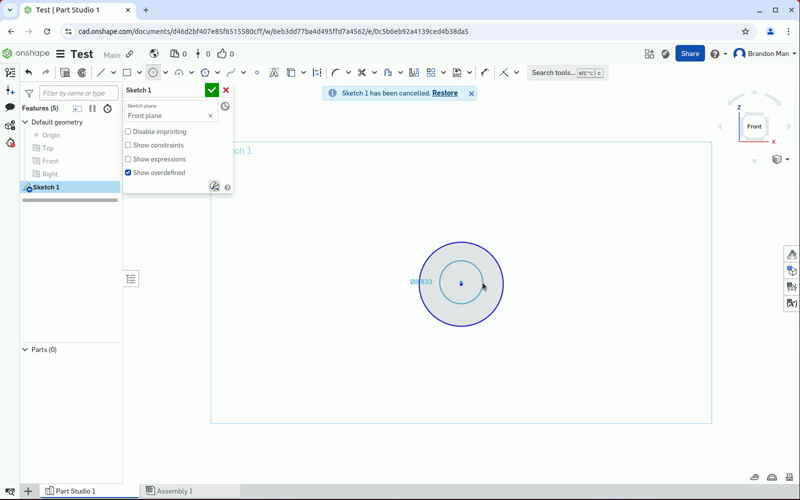
mouse_move(474, 303)
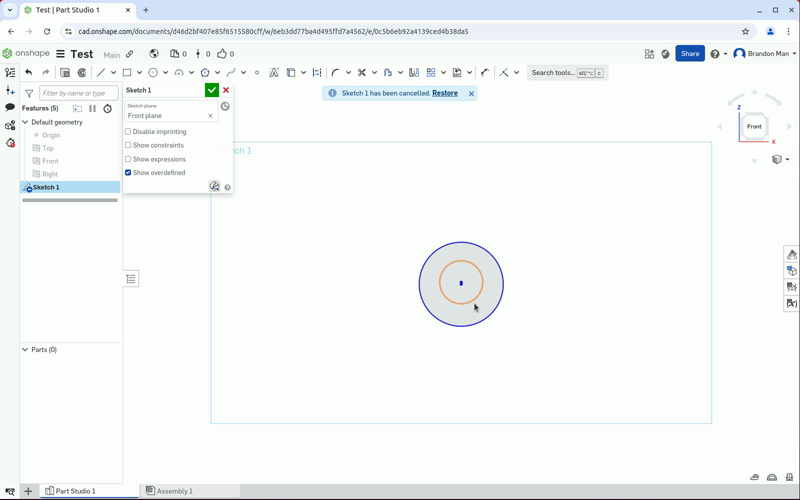
click(474, 303)
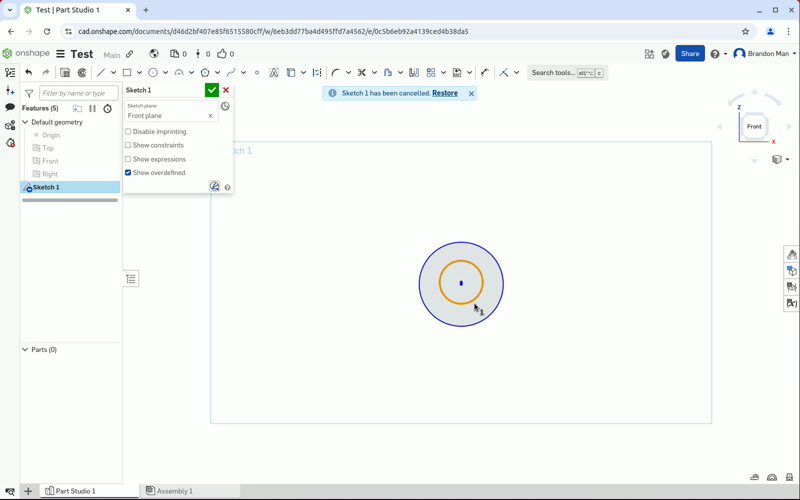
mouse_move(73, 352)
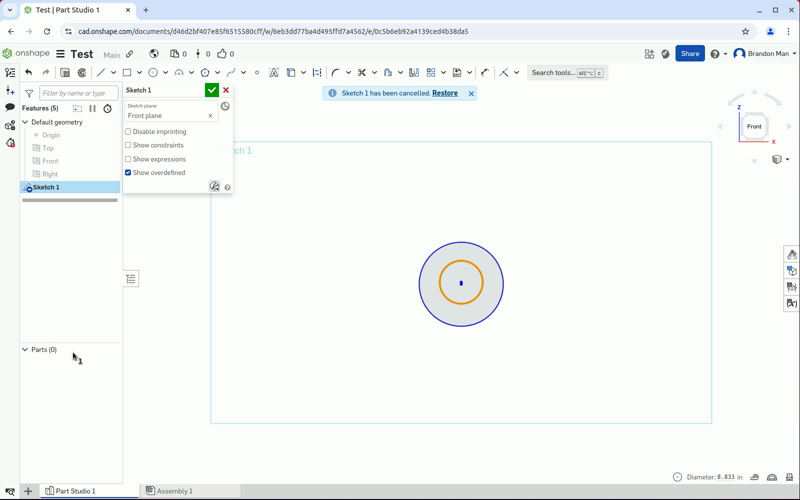
key(shift+y)
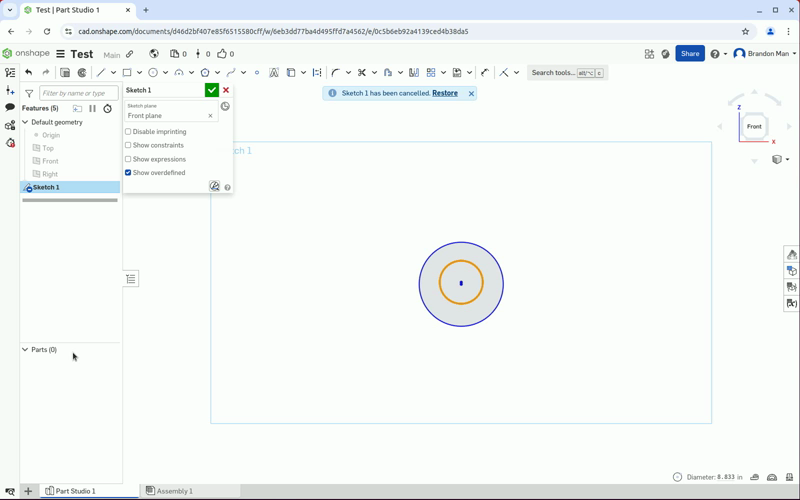
key(shift+e)
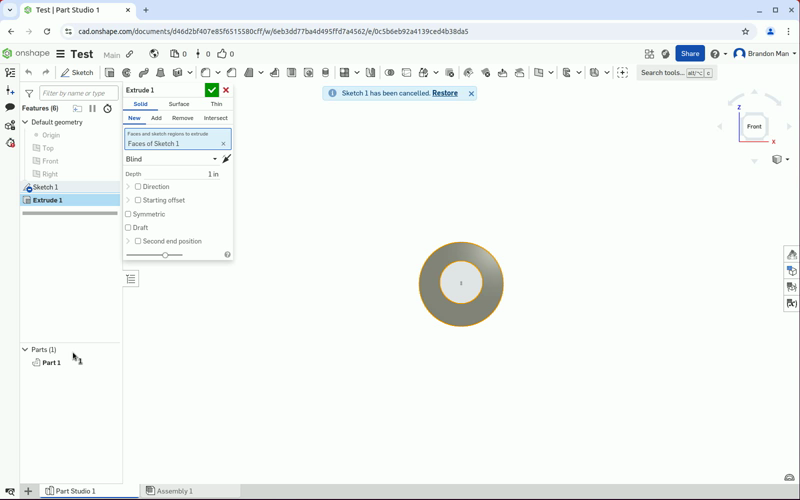
mouse_move(143, 106)
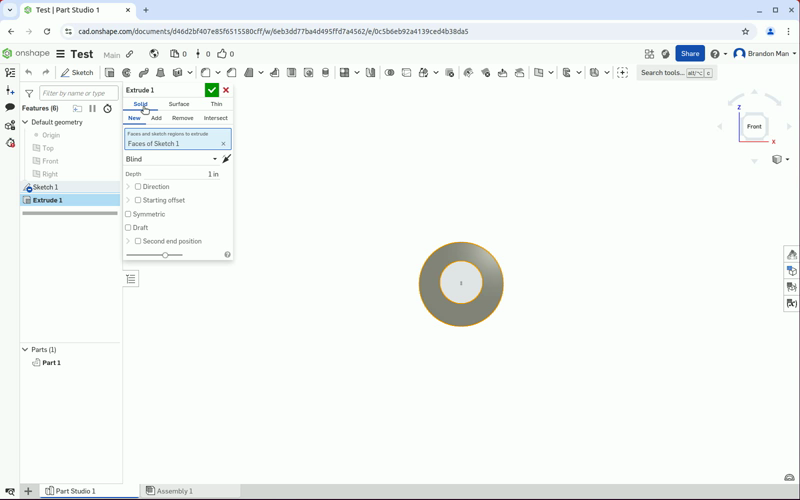
click(143, 106)
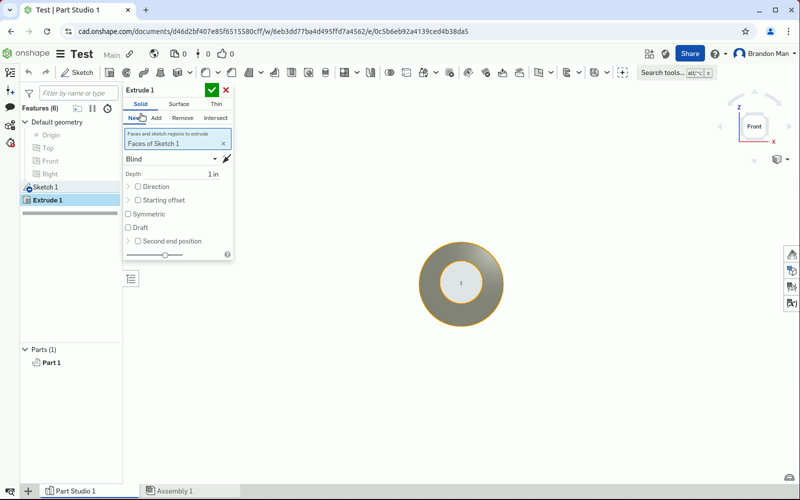
mouse_move(137, 120)
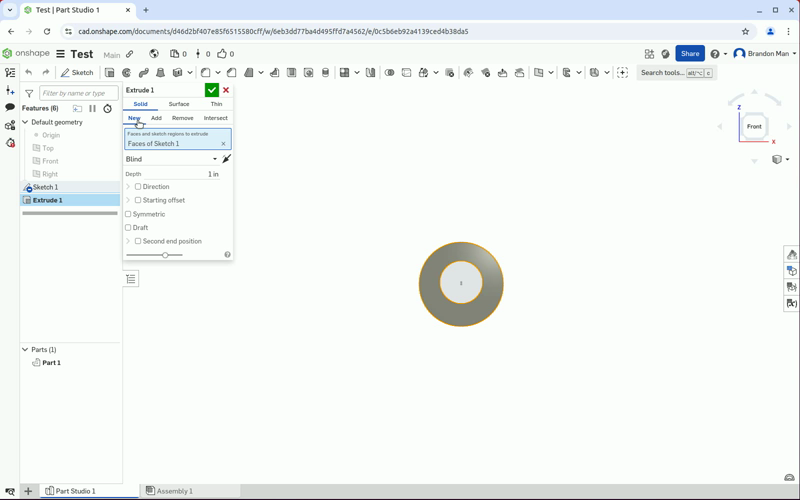
click(137, 120)
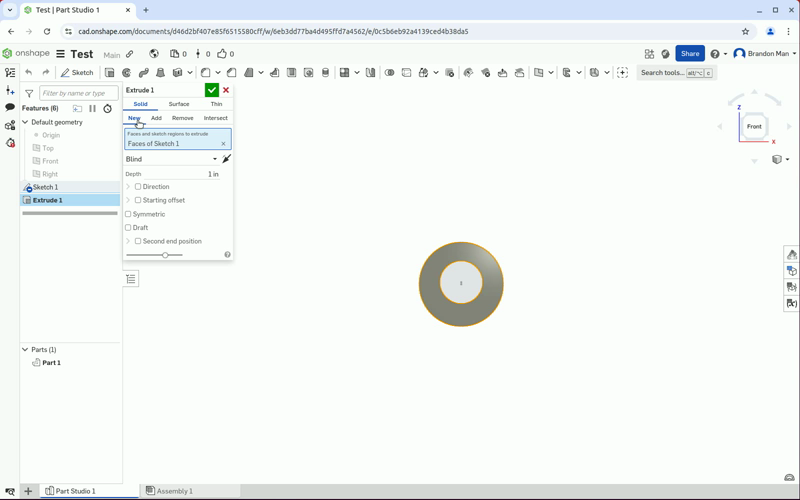
key(tab, 4)
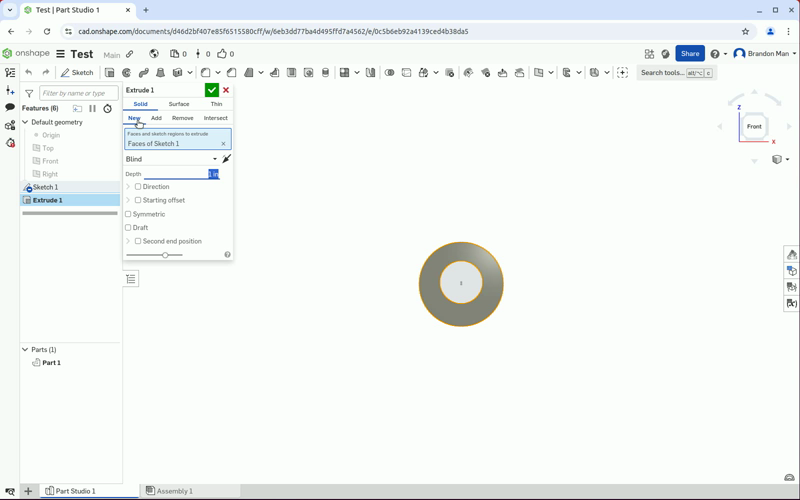
text(23.108)
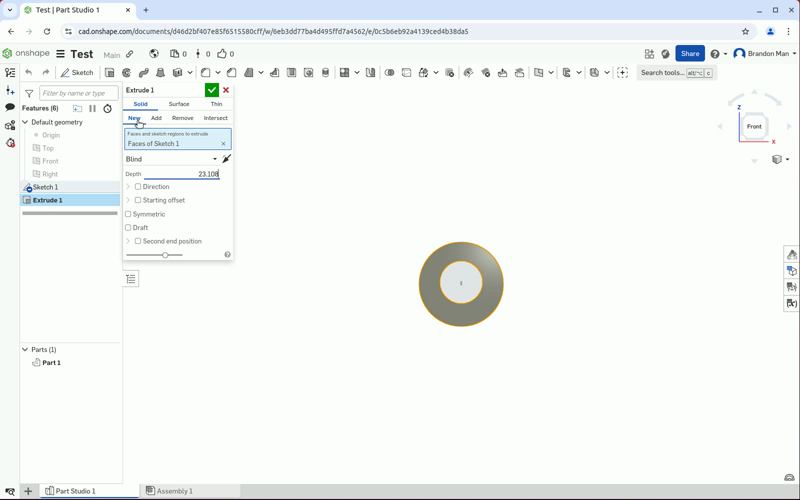
key(tab, 3)
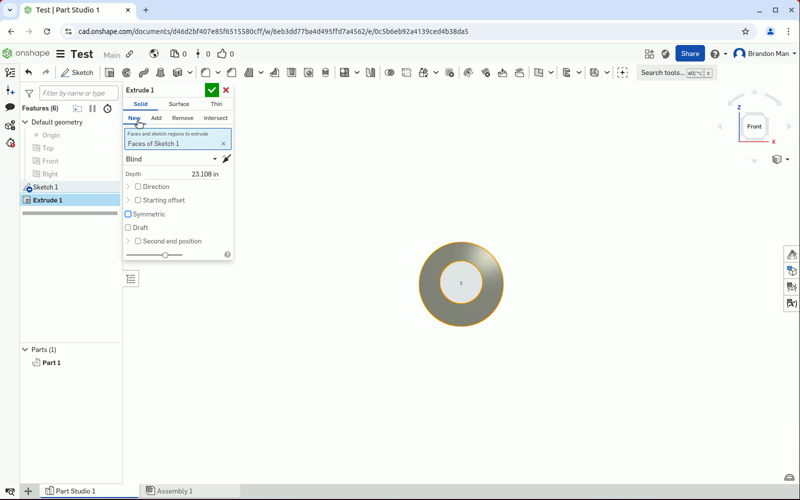
key(space)
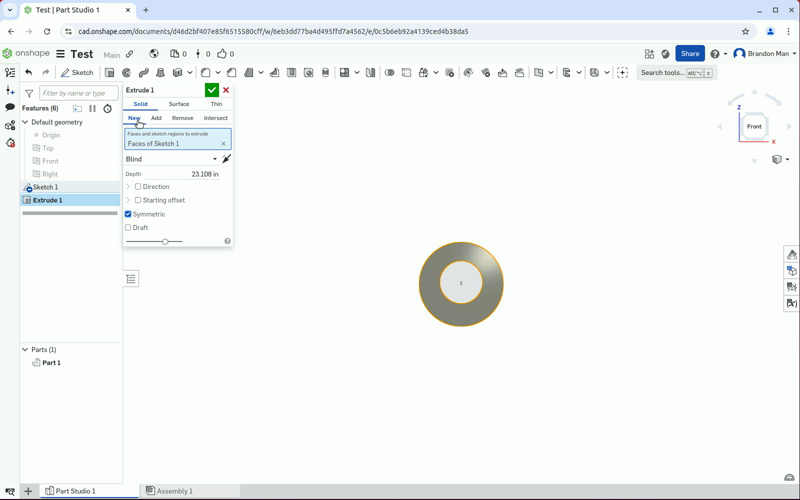
key(enter)
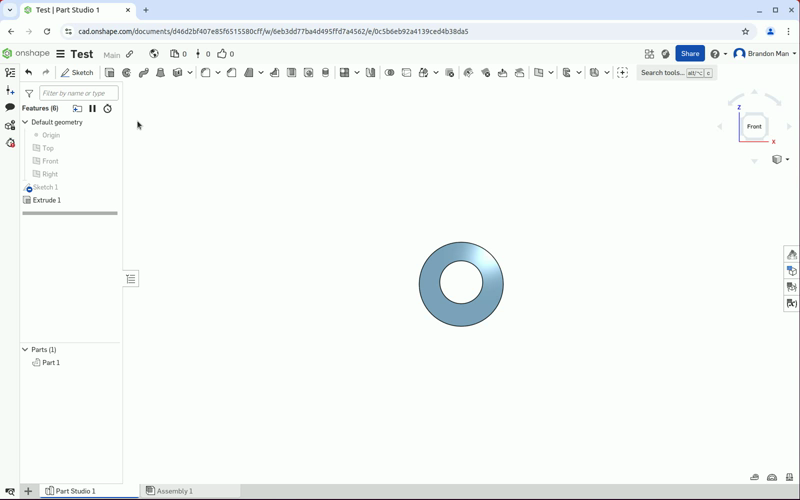
key(shift+h)
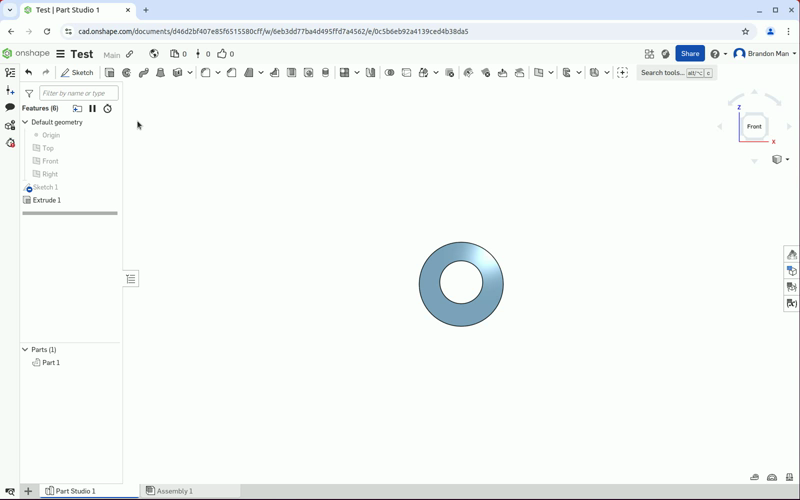
key(shift+h)
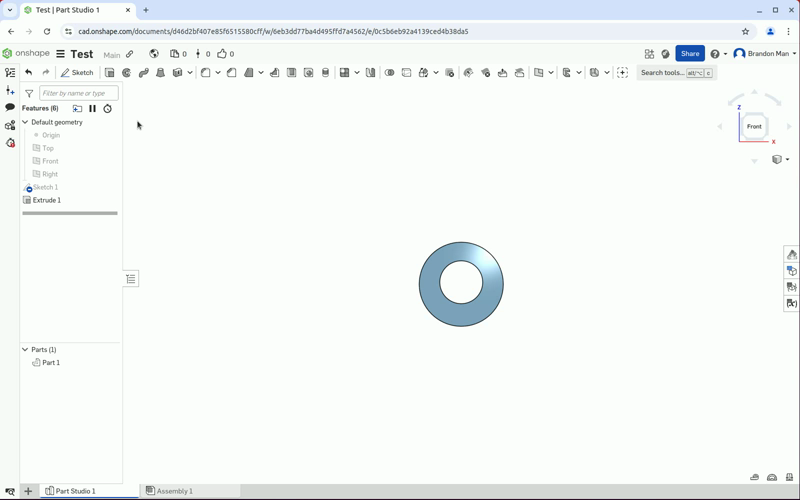
mouse_move(73, 189)
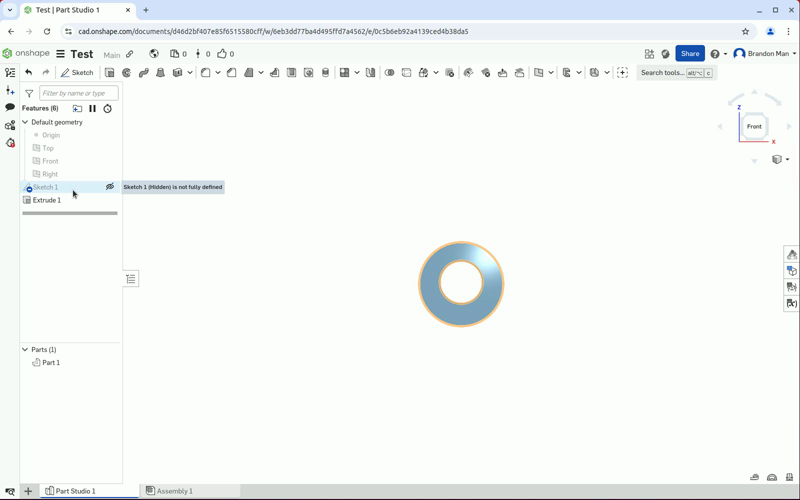
click(73, 189)
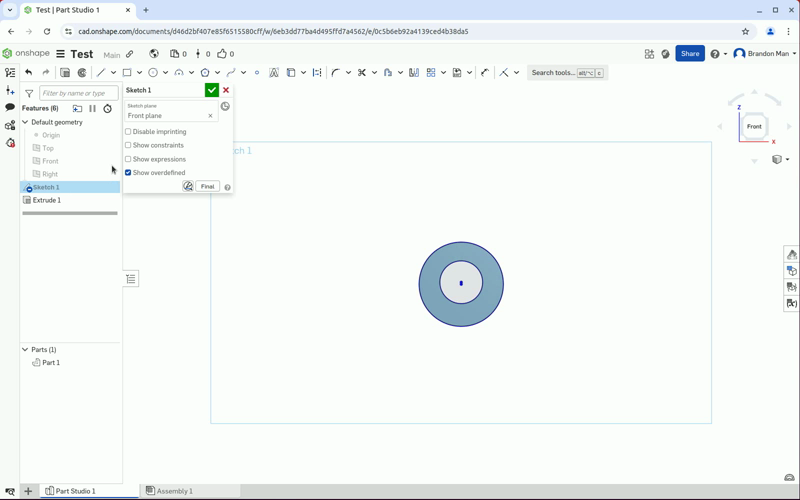
mouse_move(229, 92)
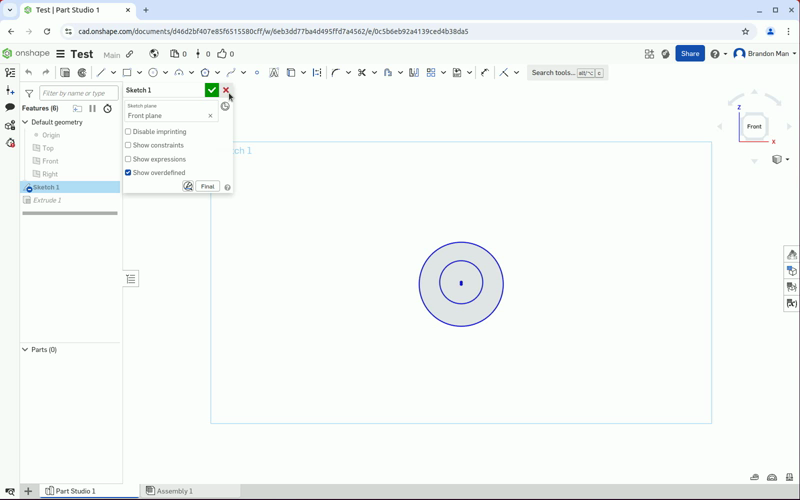
click(229, 92)
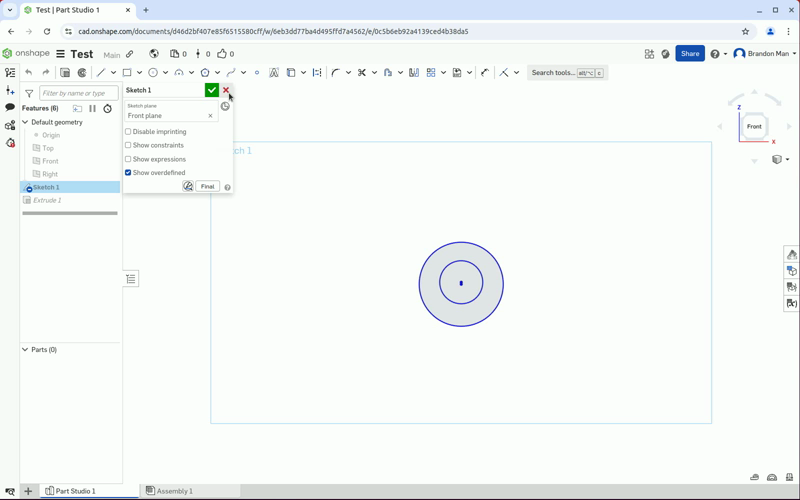
key(shift+s)
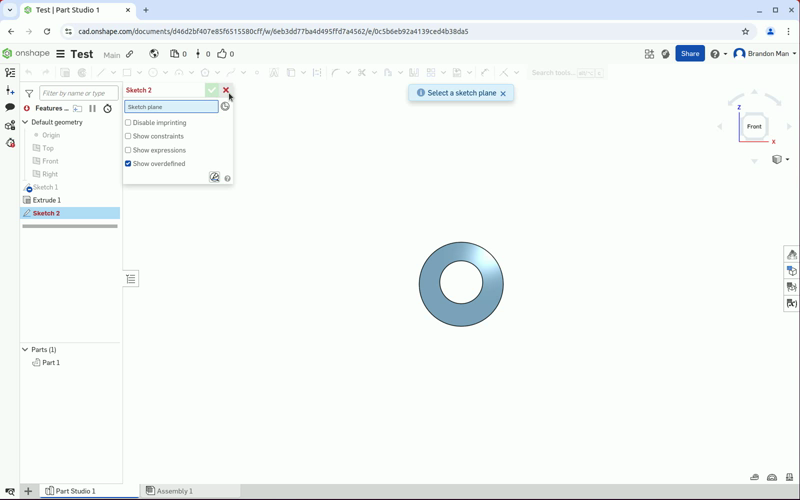
mouse_move(73, 163)
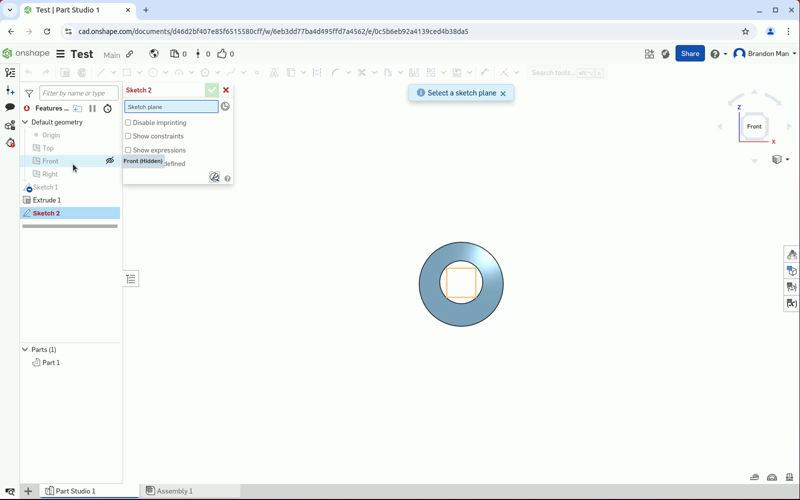
click(73, 163)
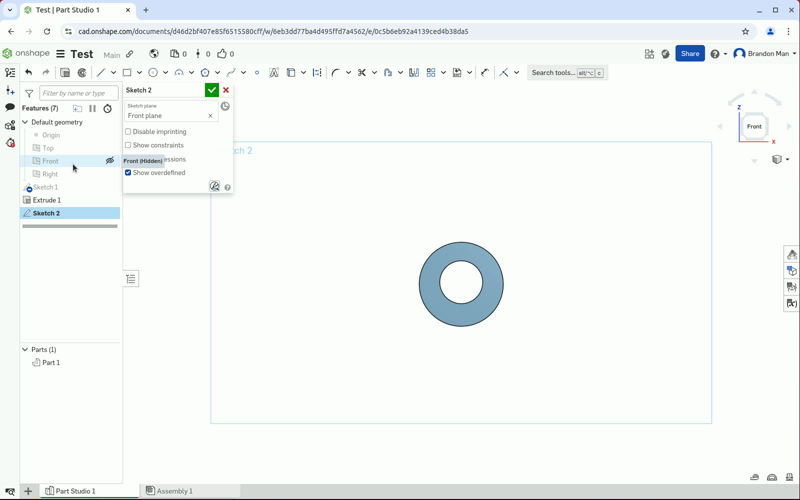
mouse_move(73, 352)
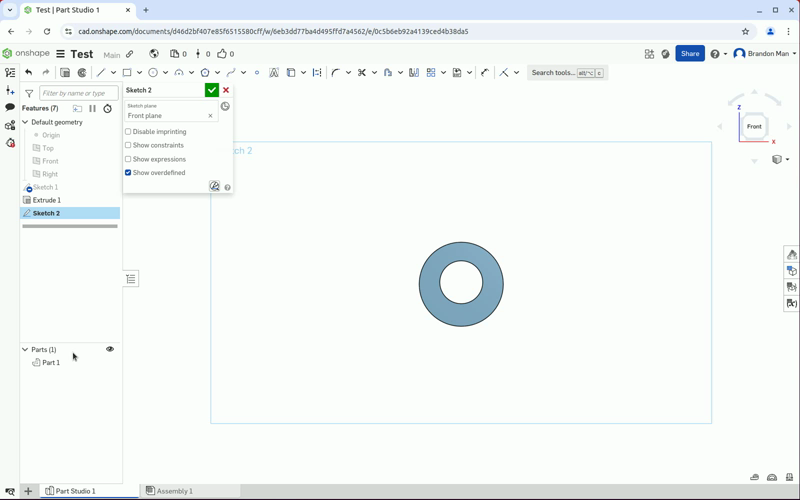
key(y)
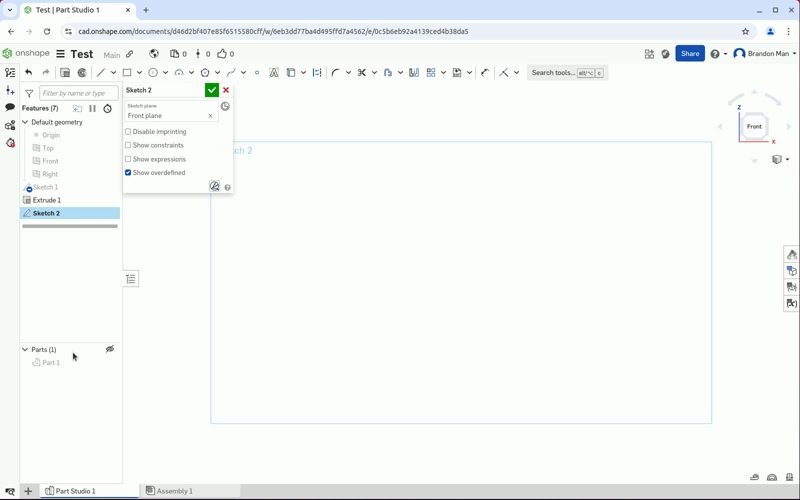
key(c)
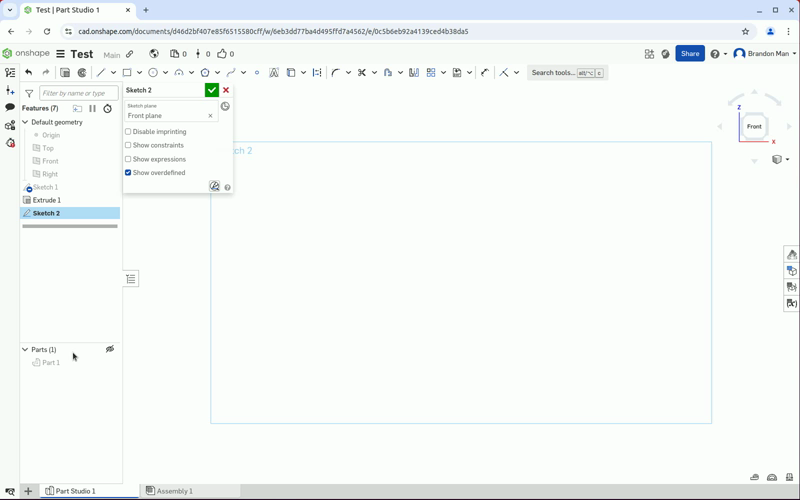
key_down(shift)
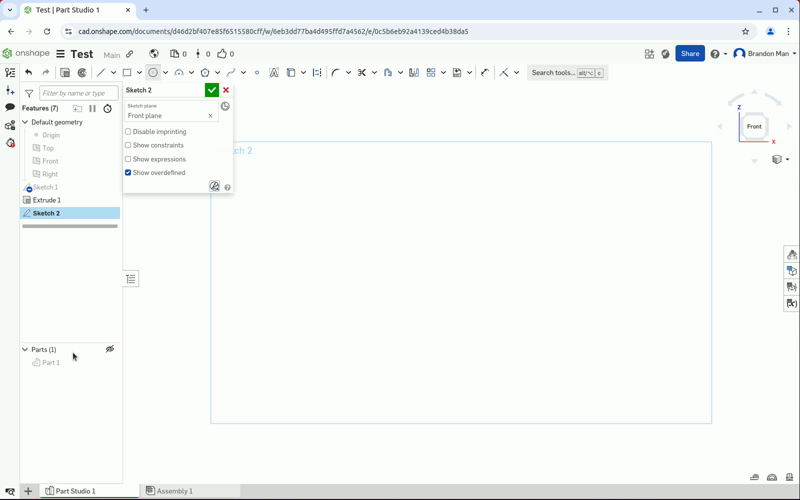
mouse_move(461, 282)
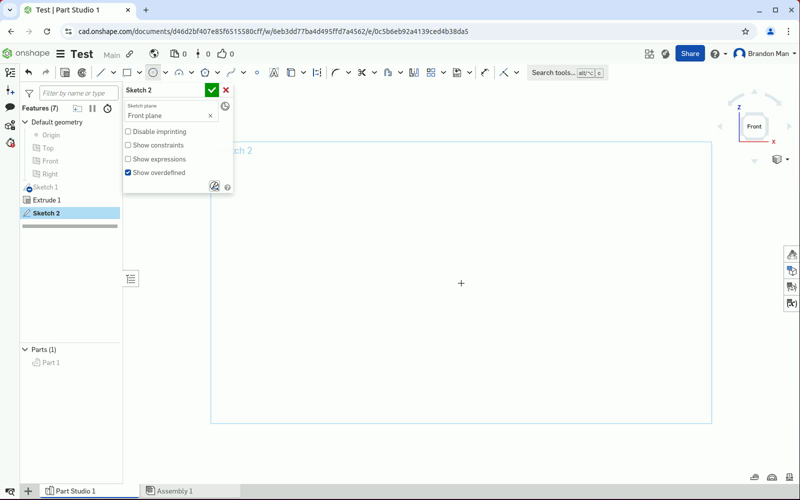
click(461, 282)
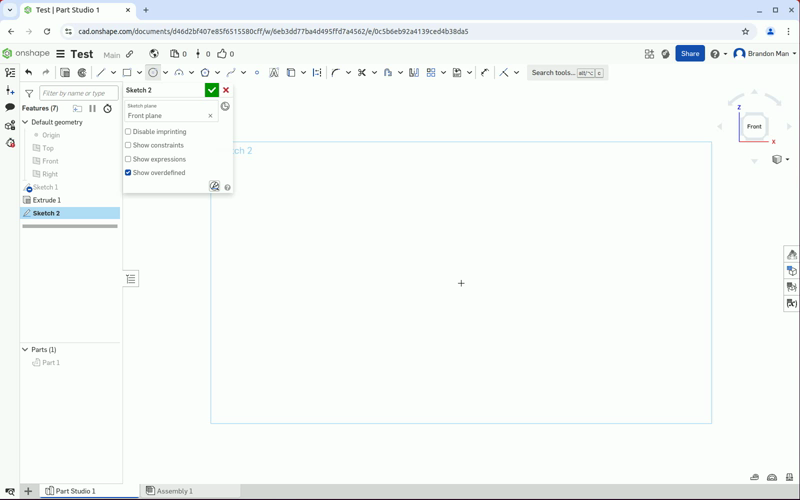
key_up(shift)
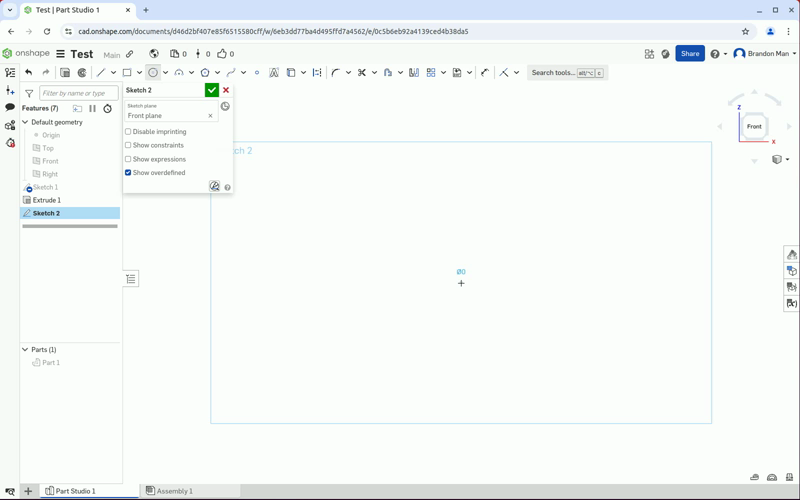
mouse_move(482, 282)
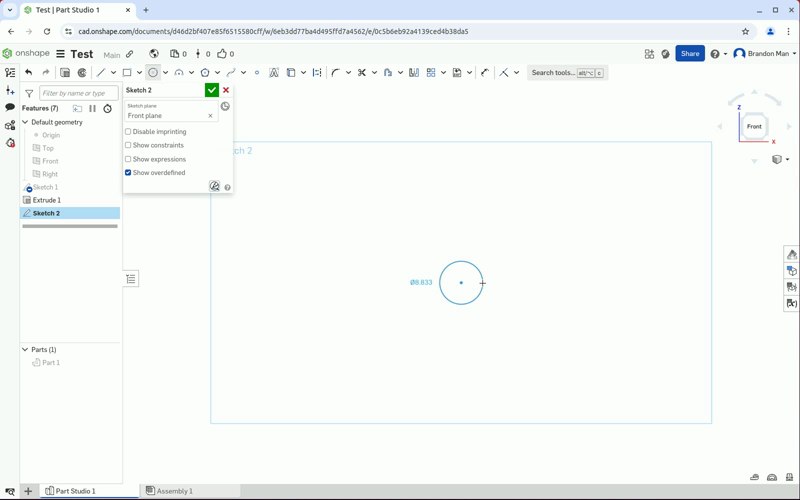
click(482, 282)
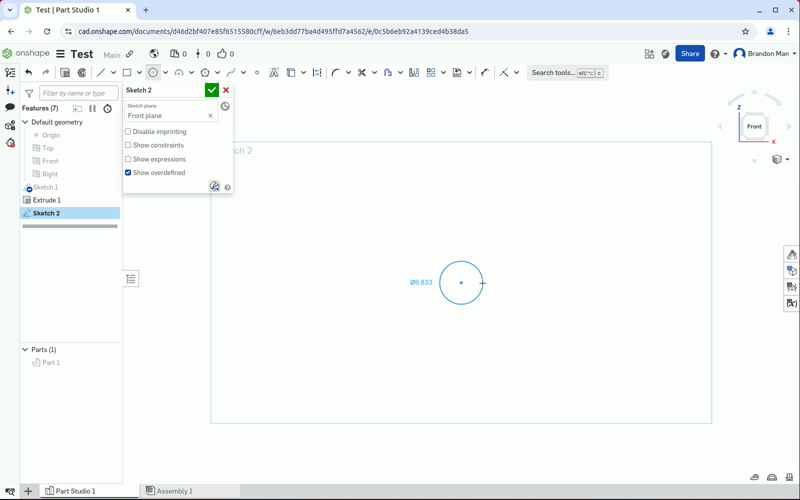
key(esc)
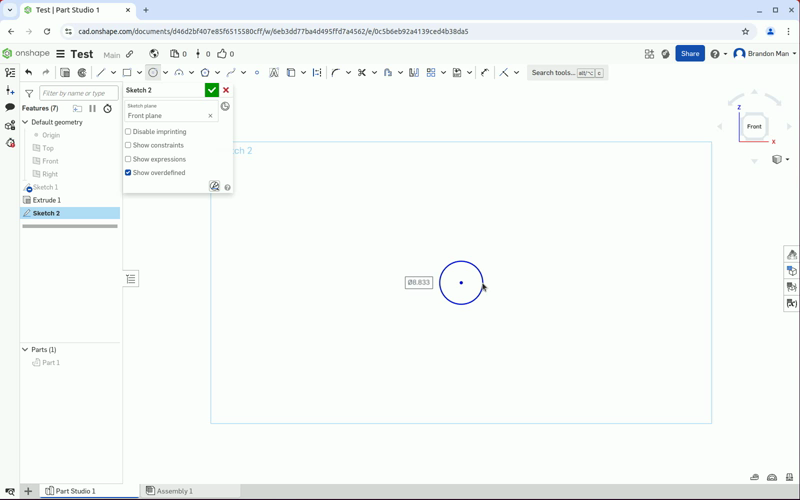
mouse_move(455, 269)
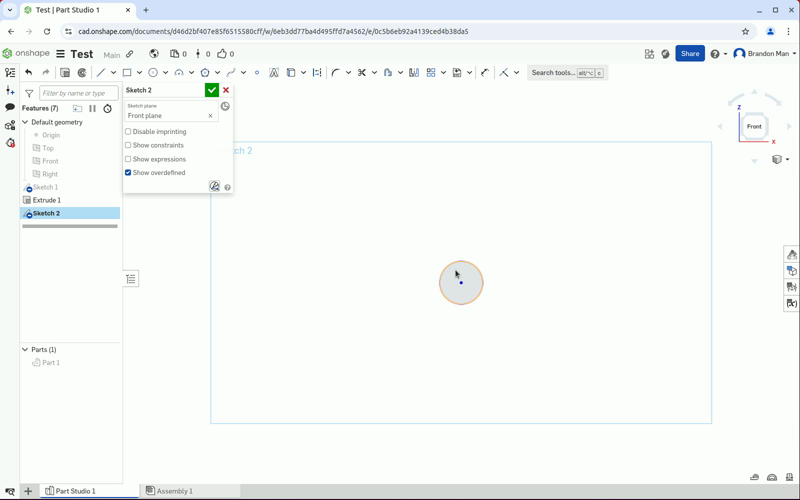
scroll(6)
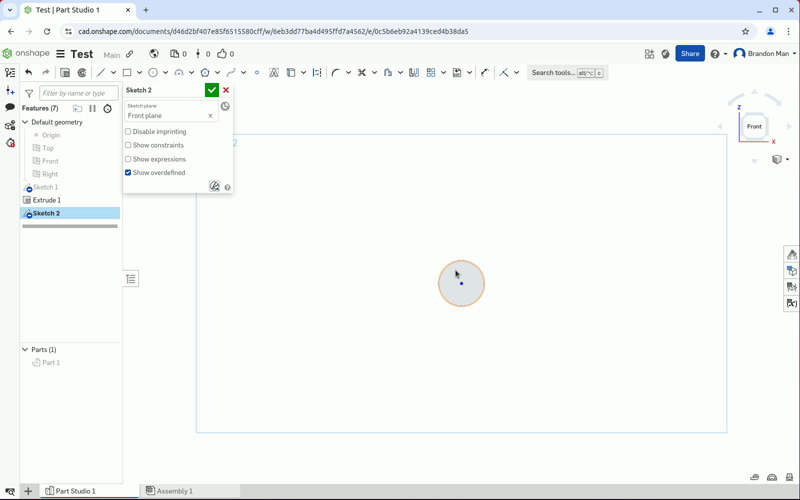
scroll(6)
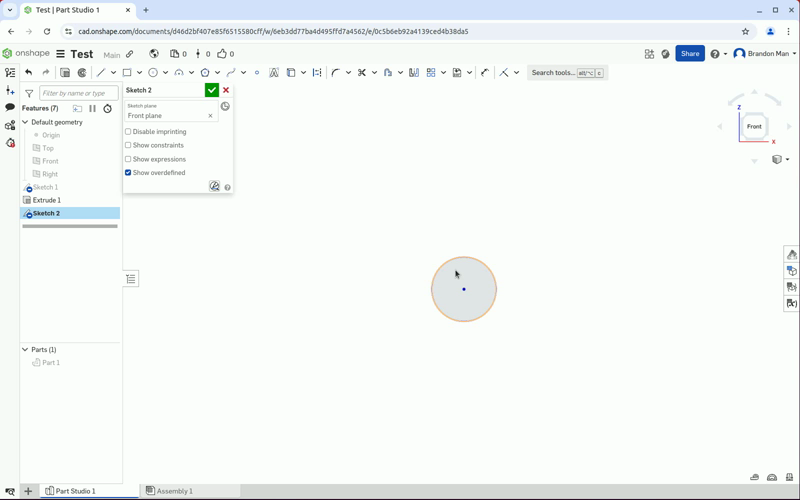
scroll(6)
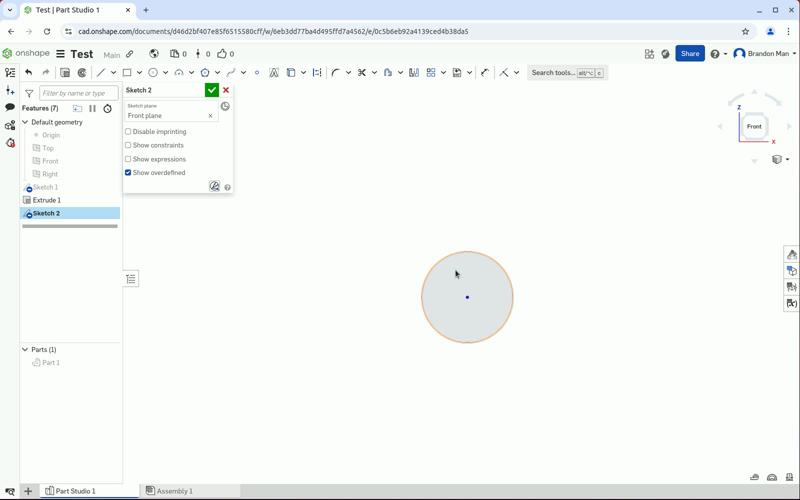
scroll(6)
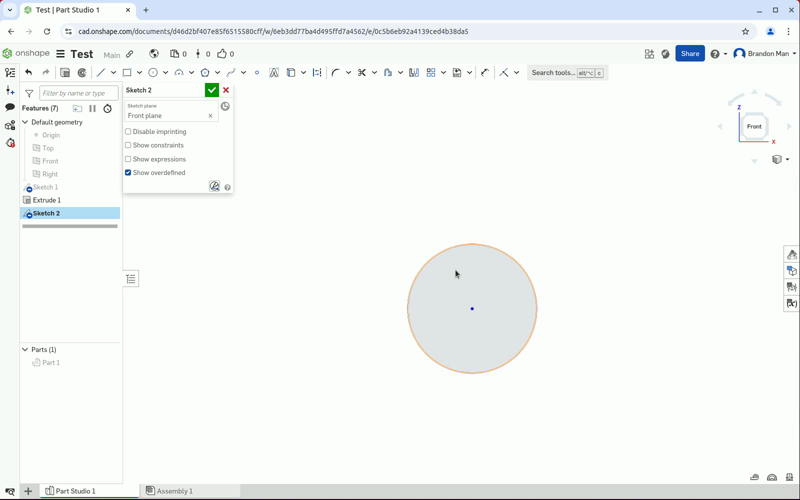
scroll(6)
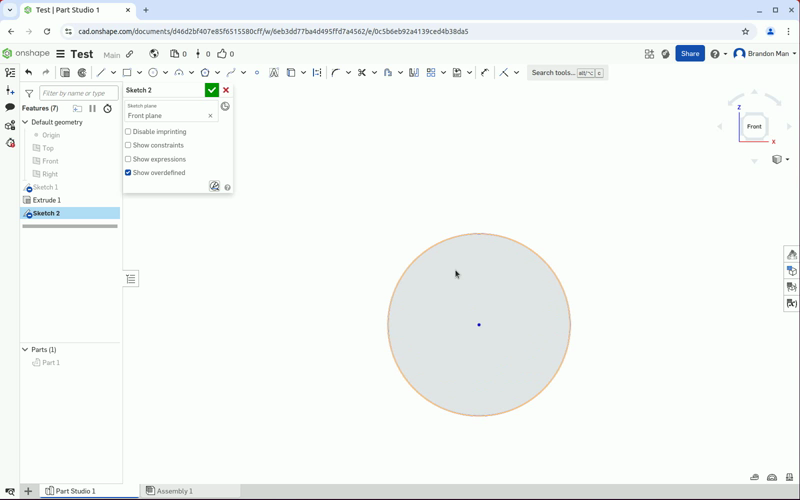
scroll(6)
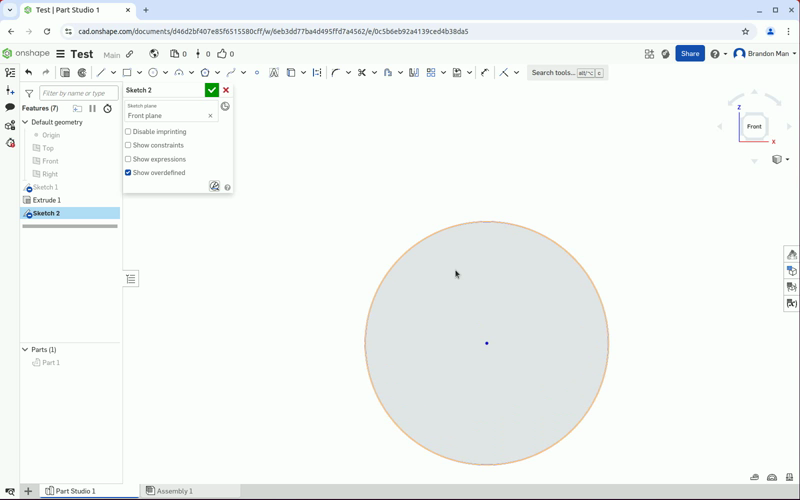
scroll(6)
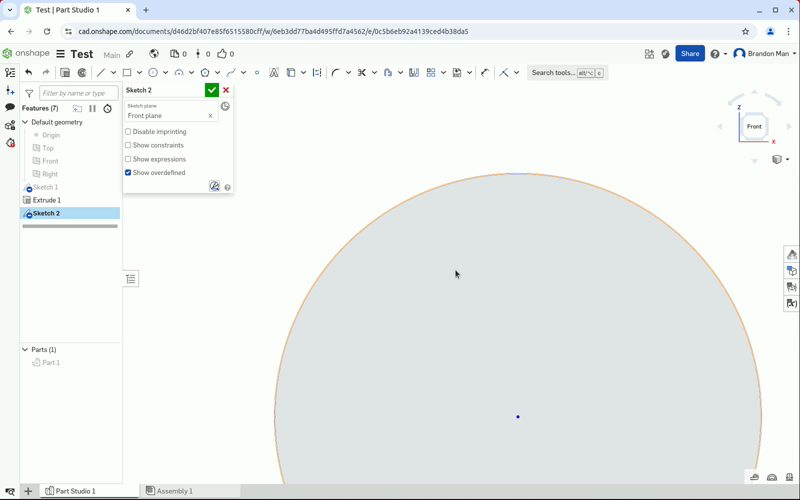
click(455, 269)
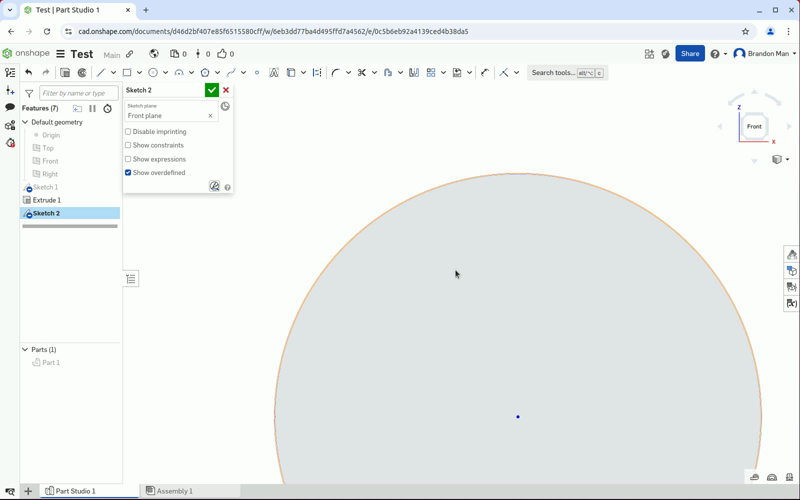
scroll(-6)
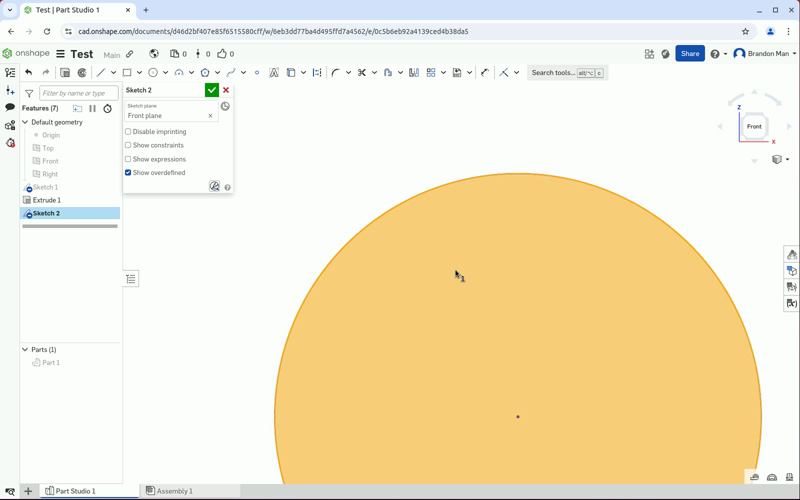
scroll(-6)
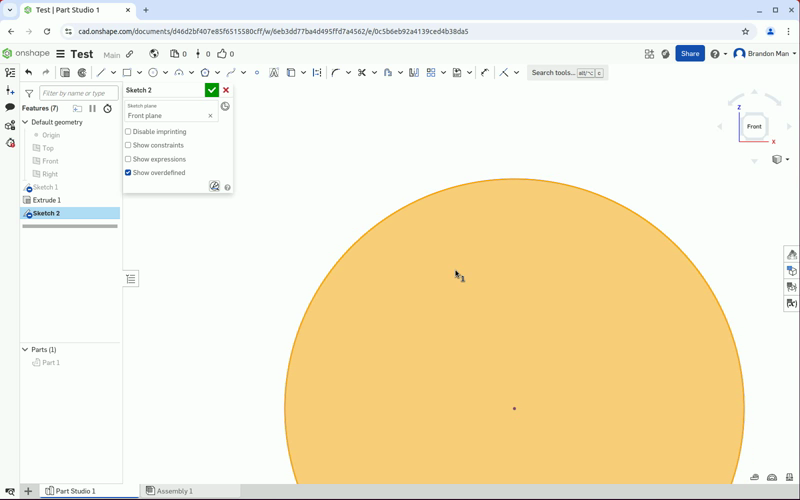
scroll(-6)
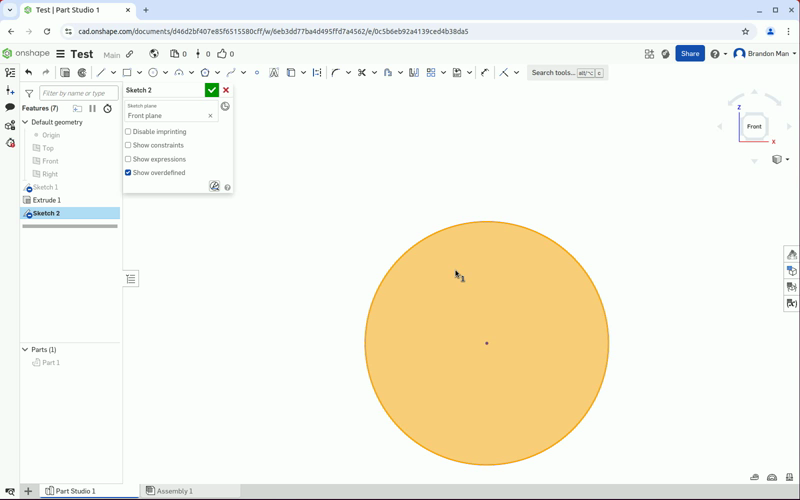
scroll(-6)
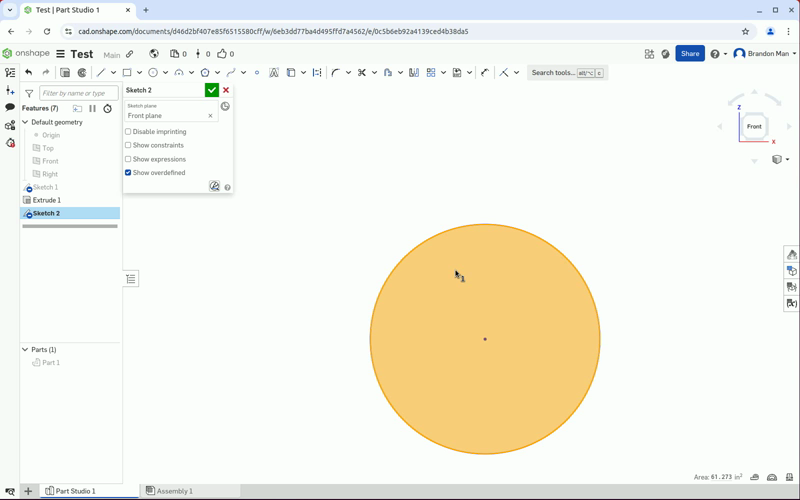
scroll(-6)
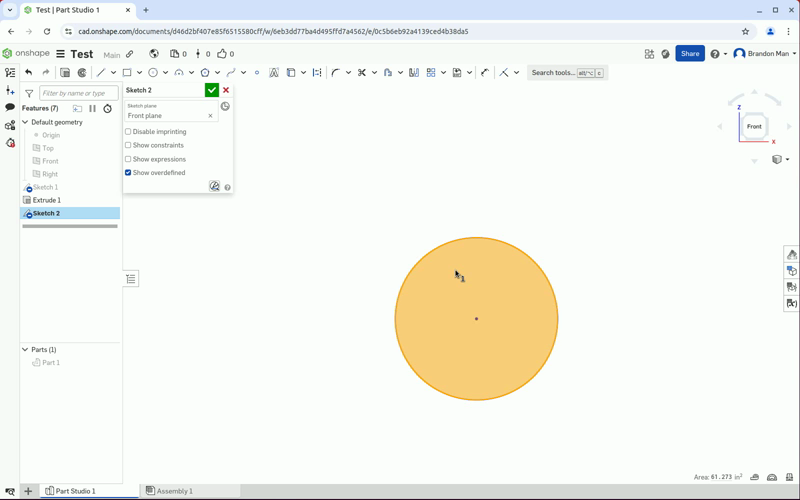
scroll(-6)
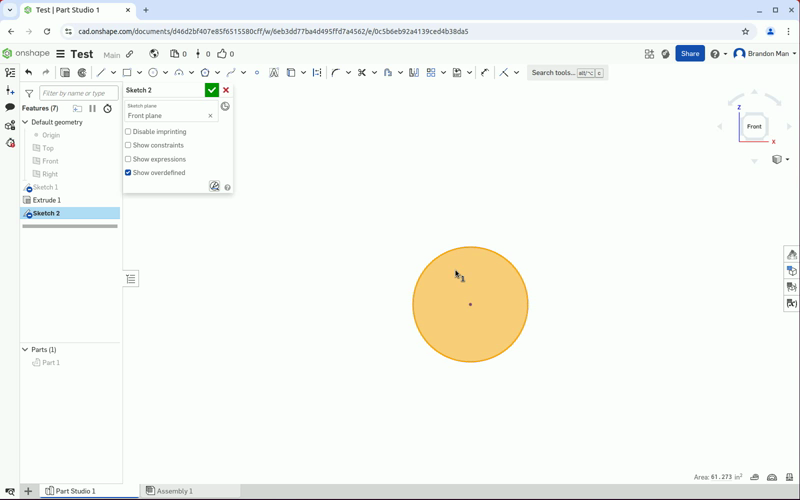
scroll(-6)
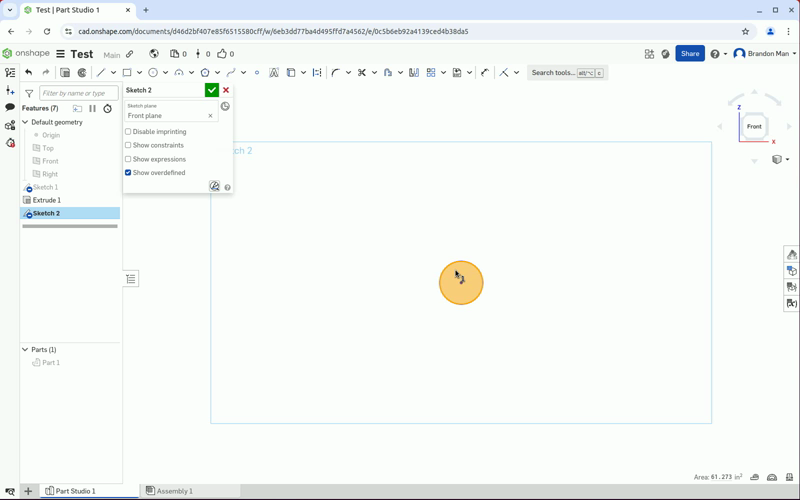
mouse_move(73, 352)
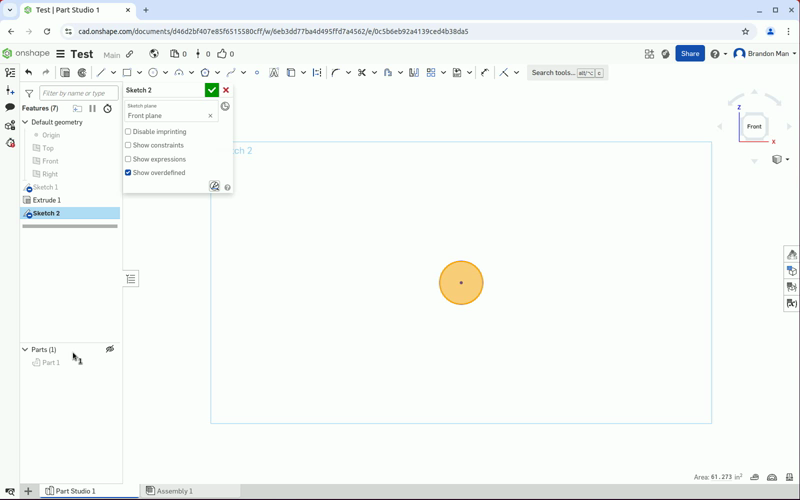
key(shift+y)
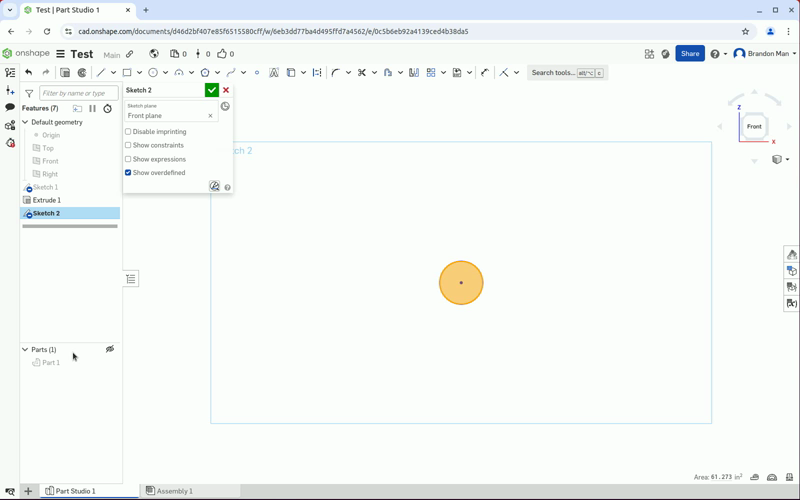
key(shift+e)
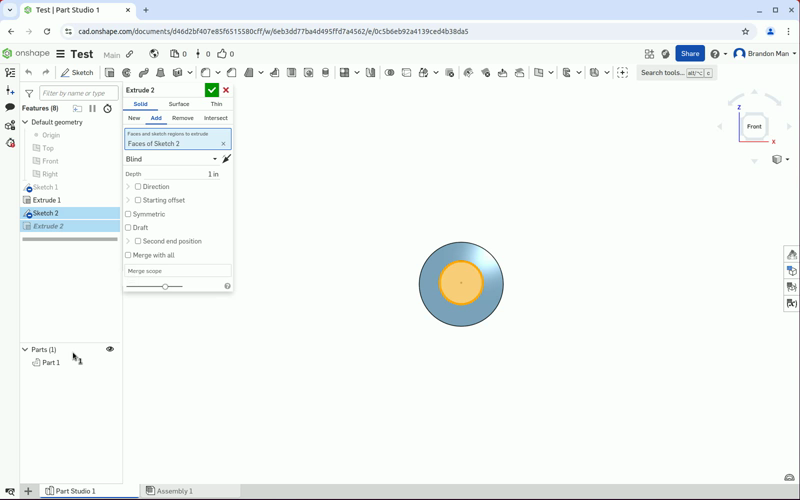
mouse_move(143, 106)
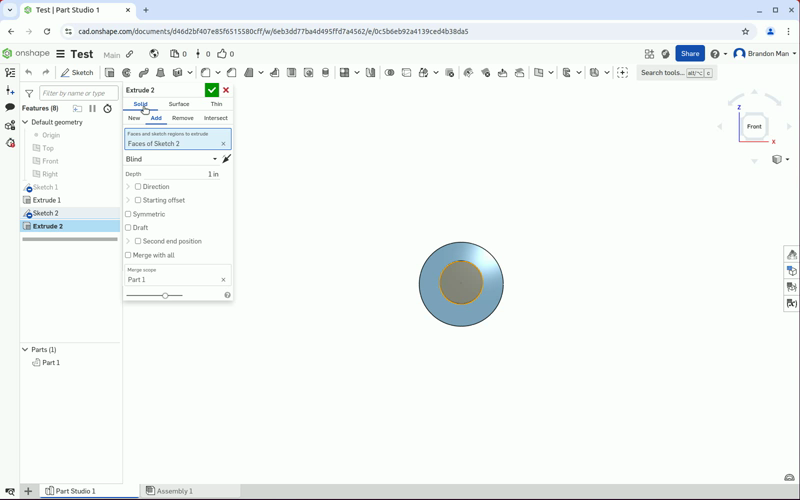
click(143, 106)
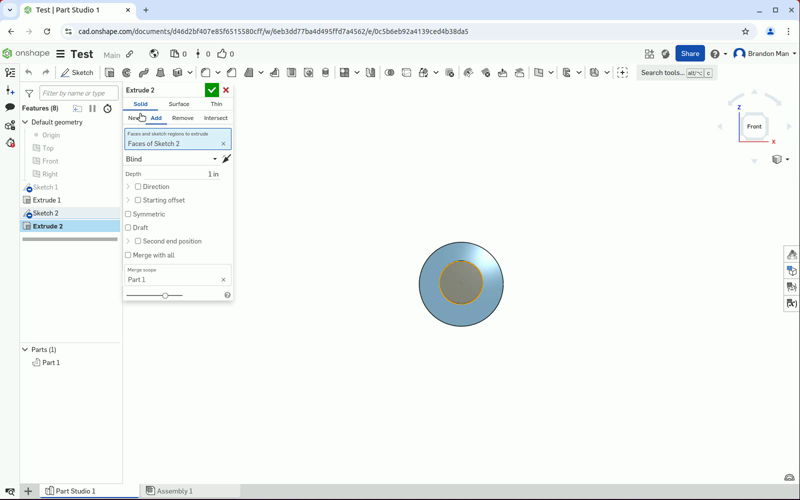
mouse_move(137, 120)
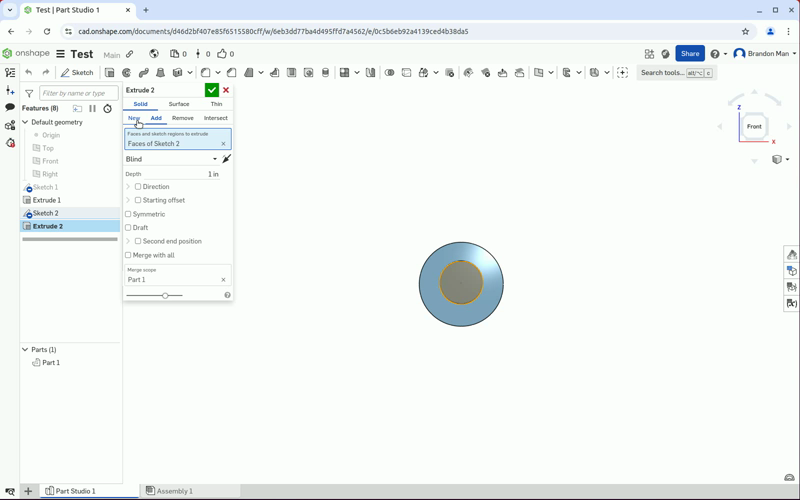
click(137, 120)
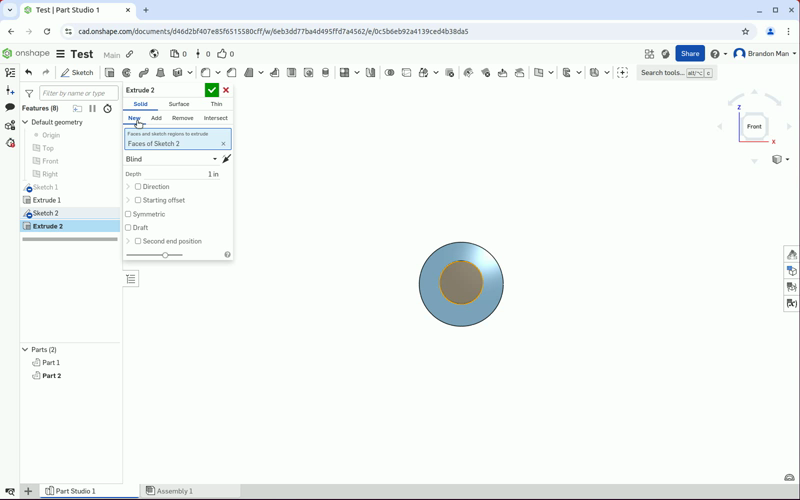
key(tab, 4)
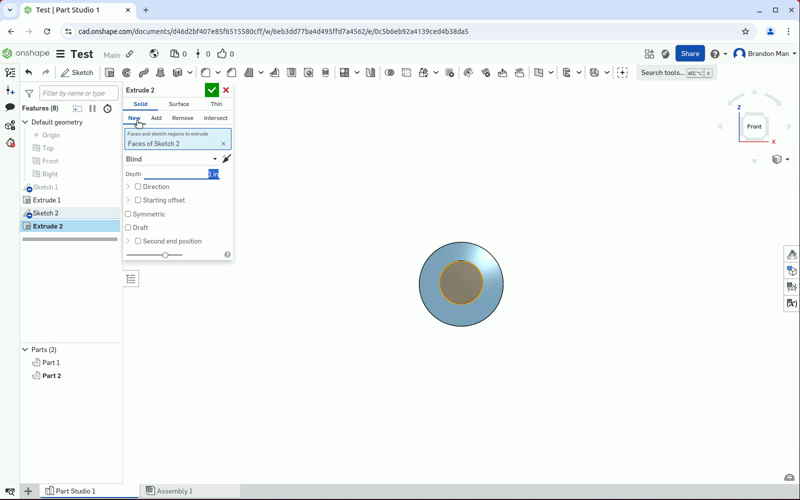
text(23.108)
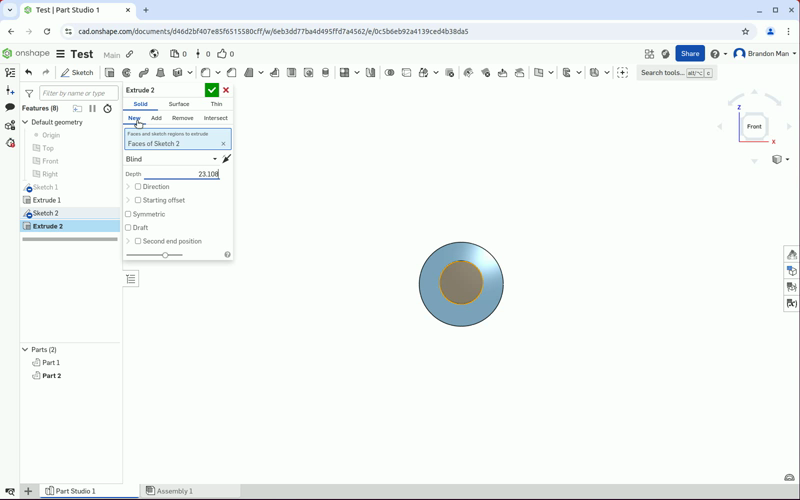
key(tab, 3)
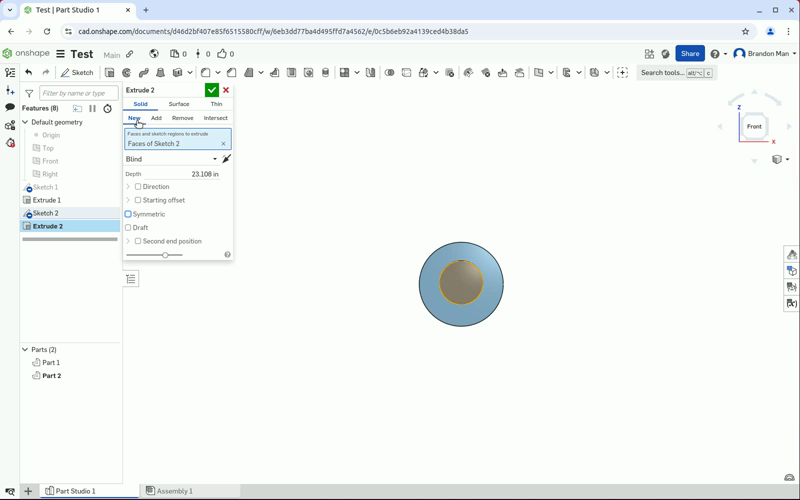
key(space)
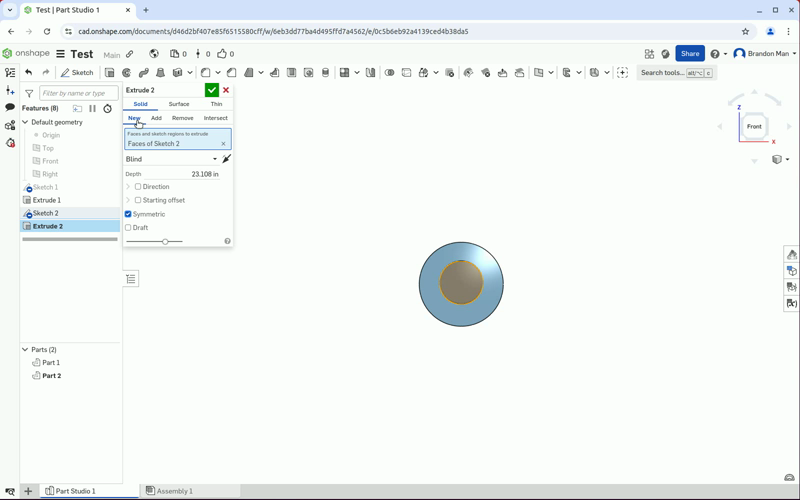
key(enter)
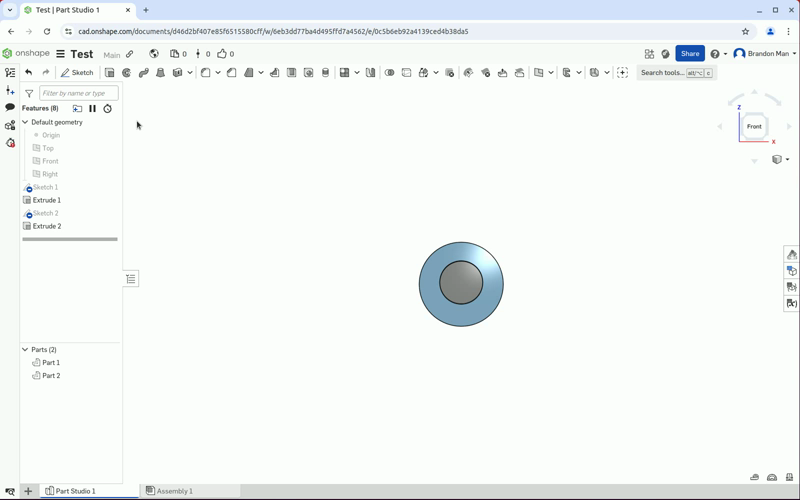
key(shift+h)
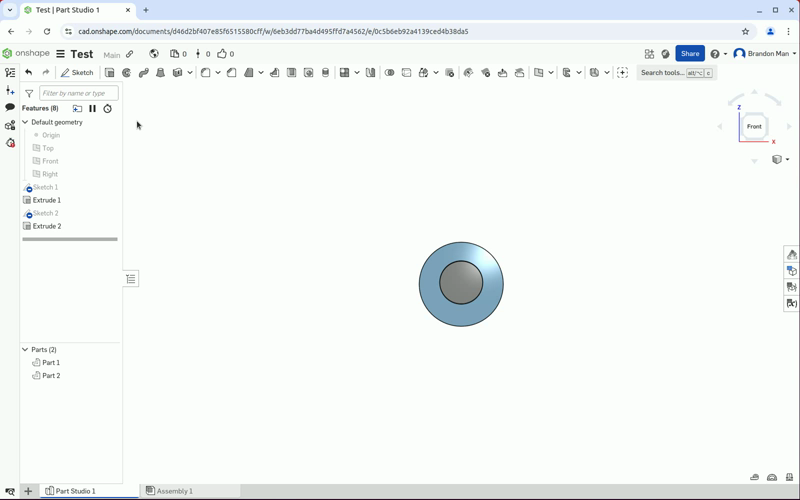
key(shift+h)
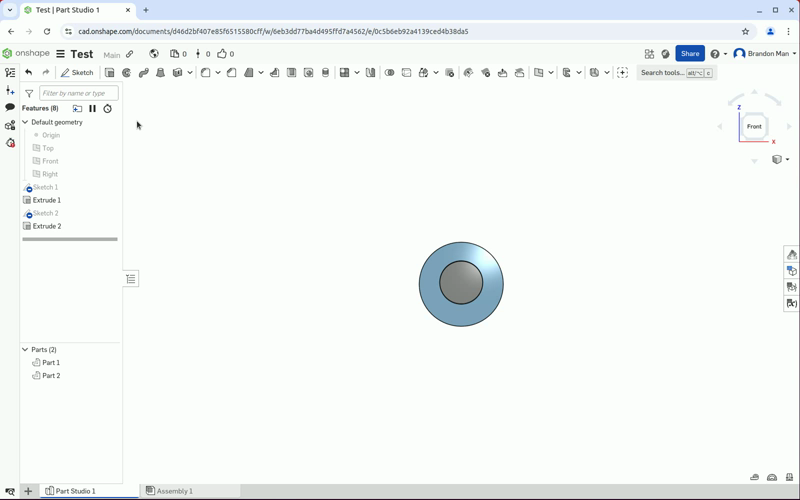
mouse_move(73, 189)
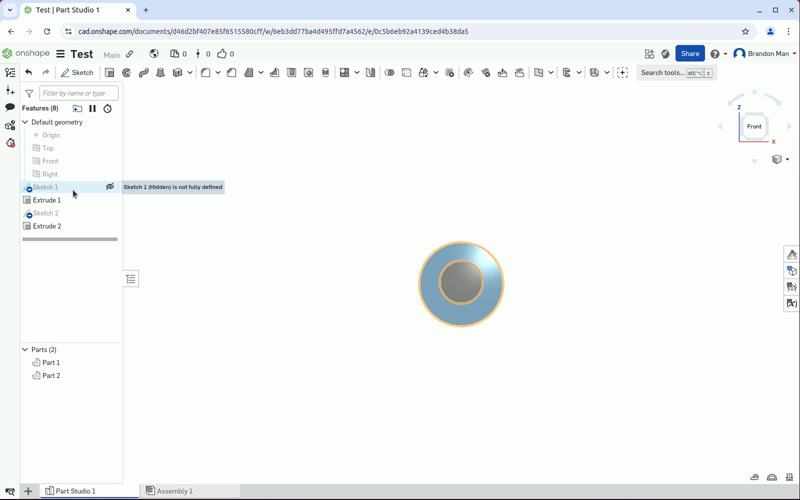
click(73, 189)
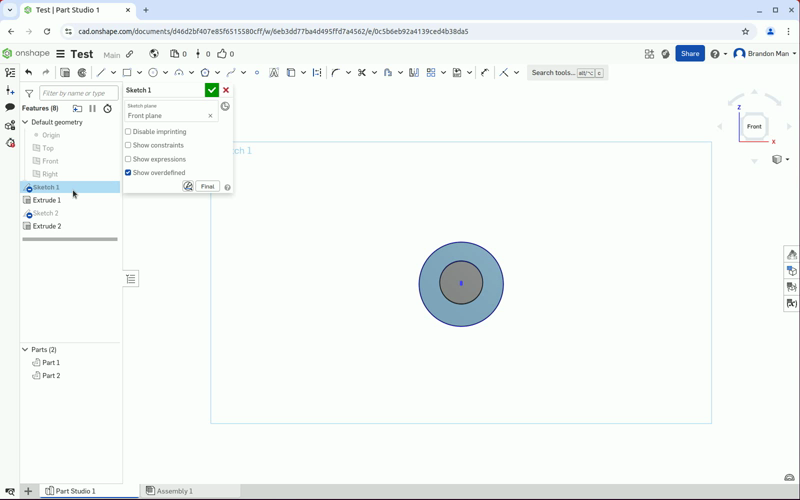
mouse_move(229, 92)
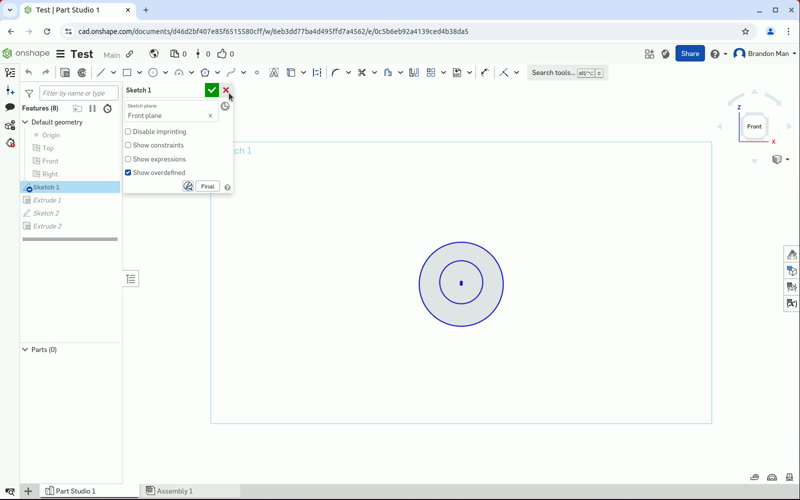
click(229, 92)
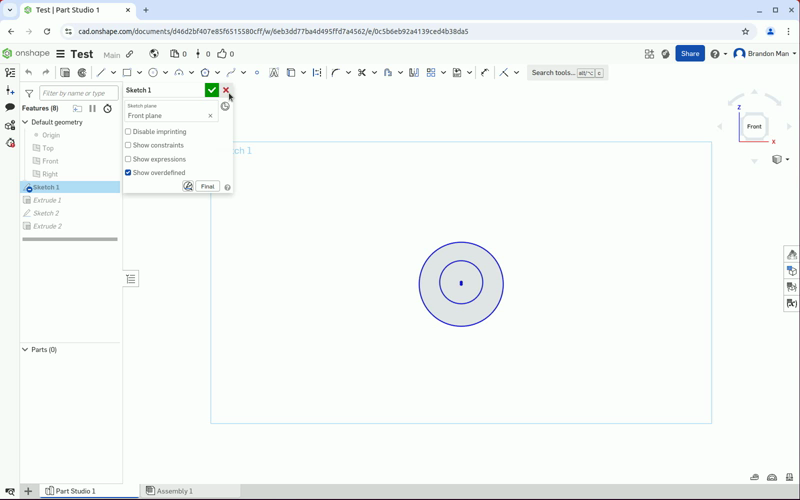
key(shift+s)
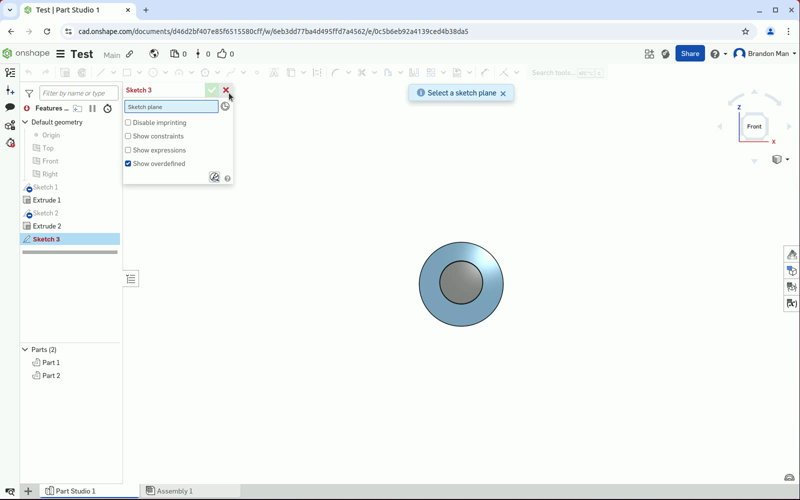
mouse_move(73, 163)
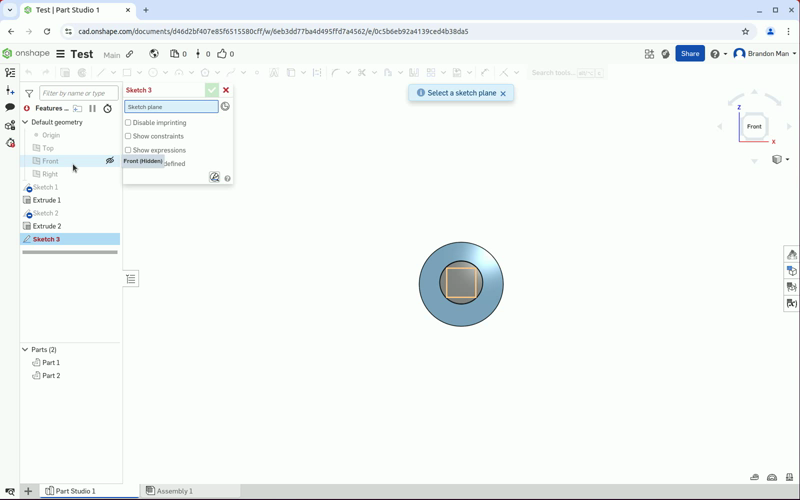
click(73, 163)
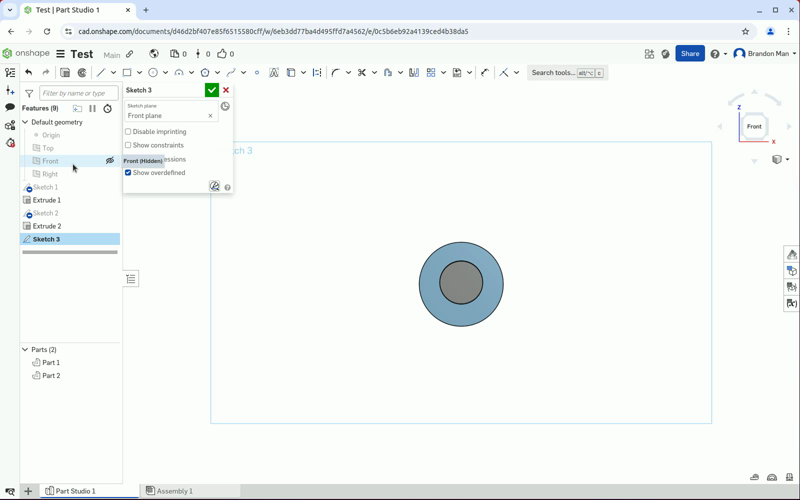
mouse_move(73, 352)
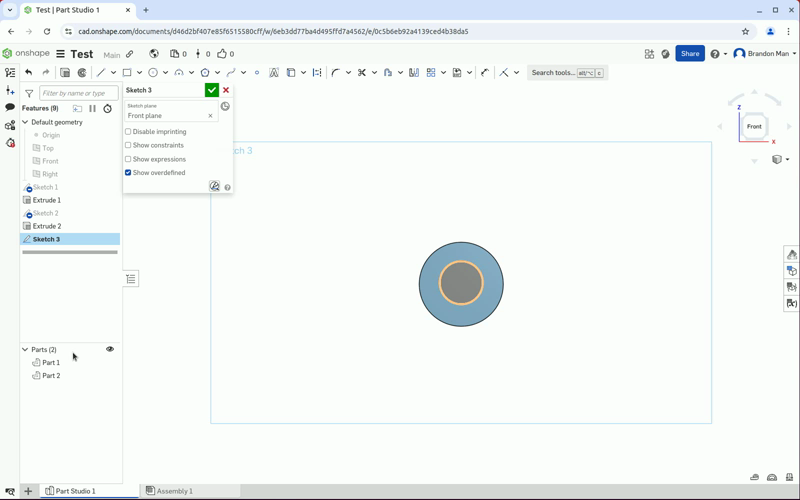
key(y)
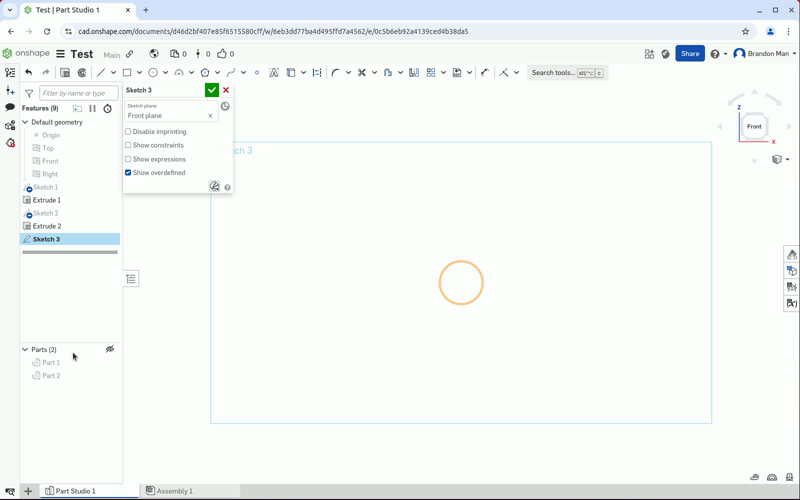
key(c)
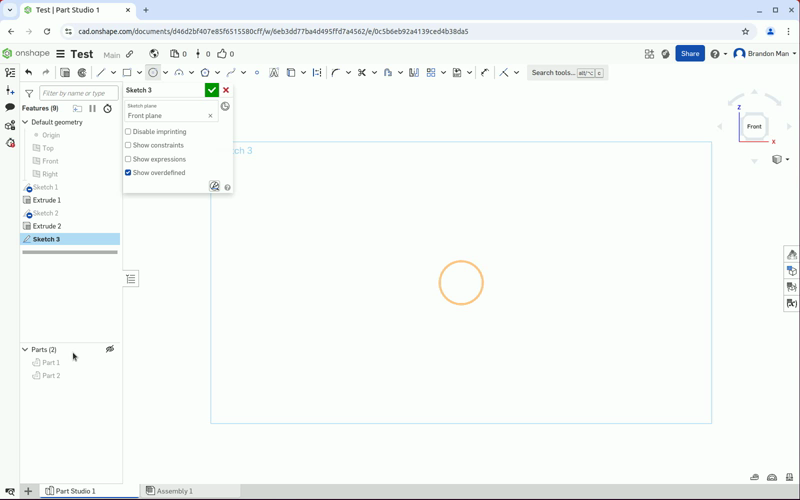
key_down(shift)
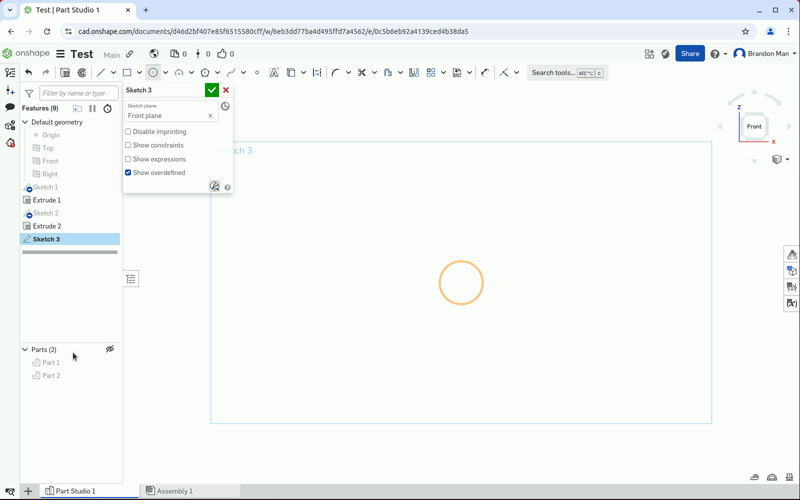
mouse_move(461, 282)
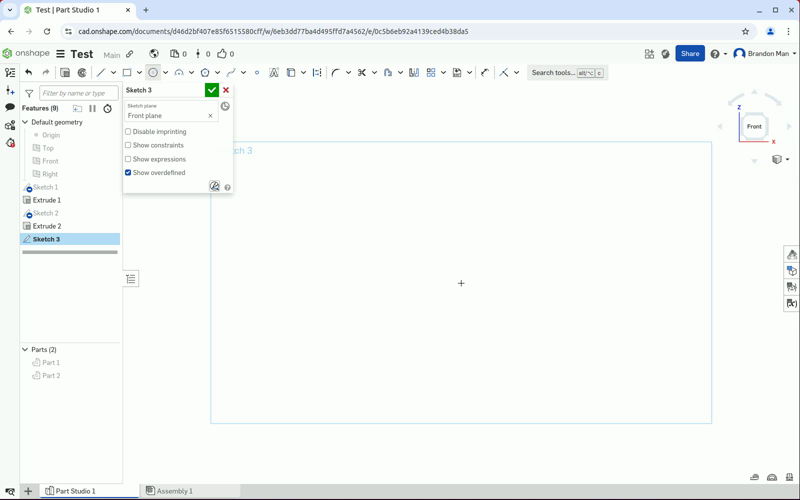
click(461, 282)
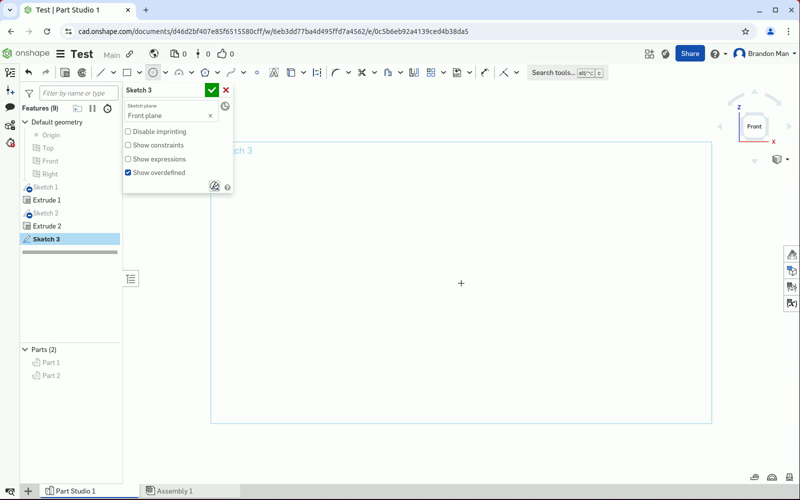
key_up(shift)
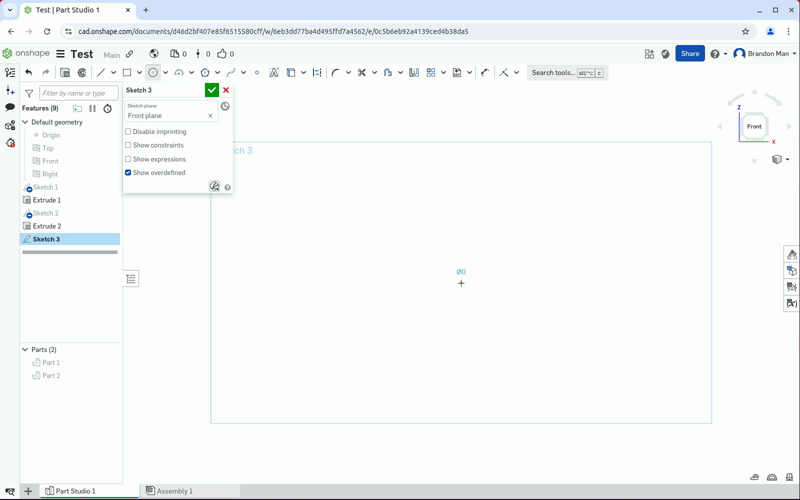
mouse_move(482, 282)
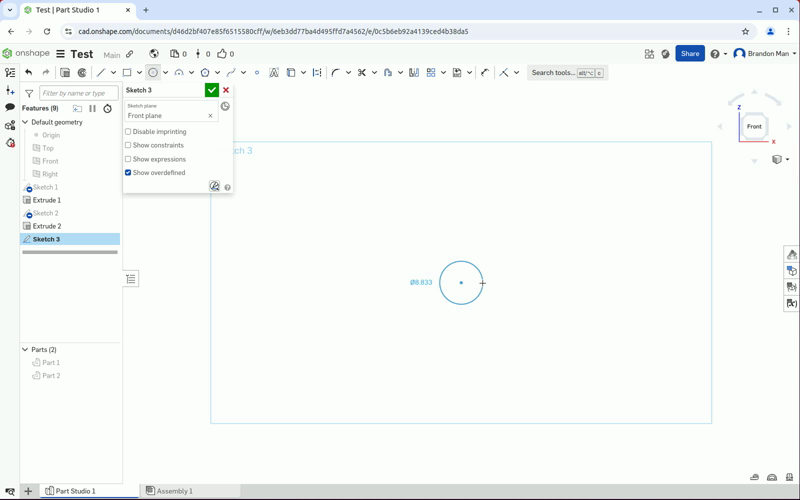
click(482, 282)
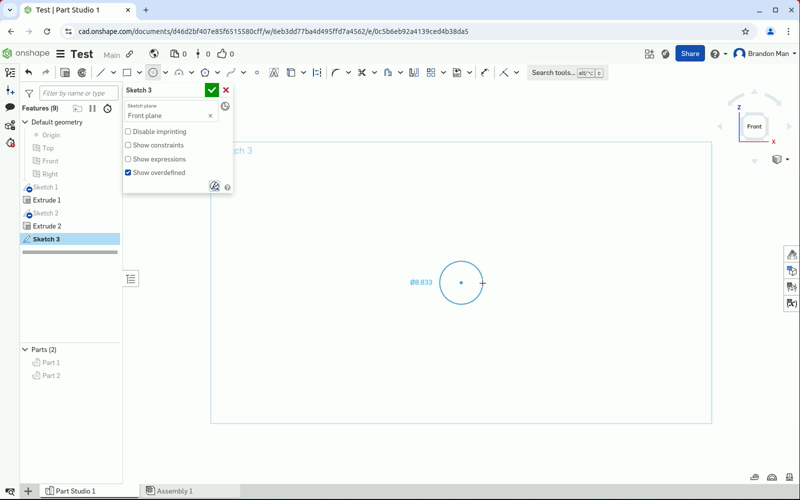
key(esc)
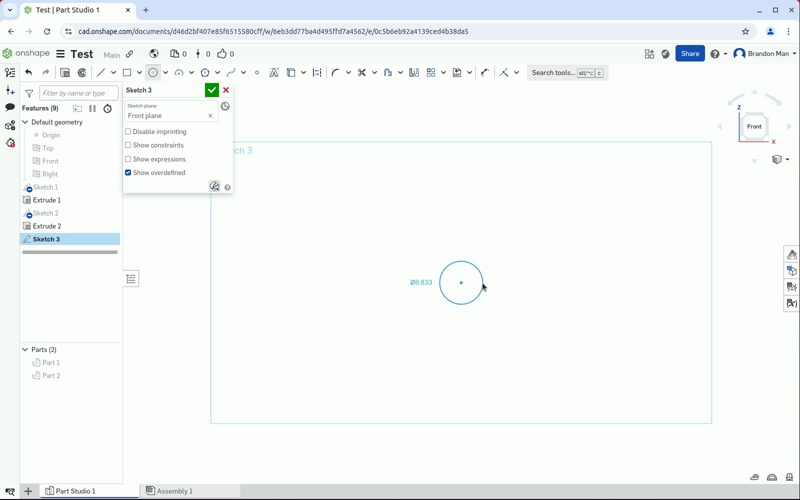
mouse_move(476, 280)
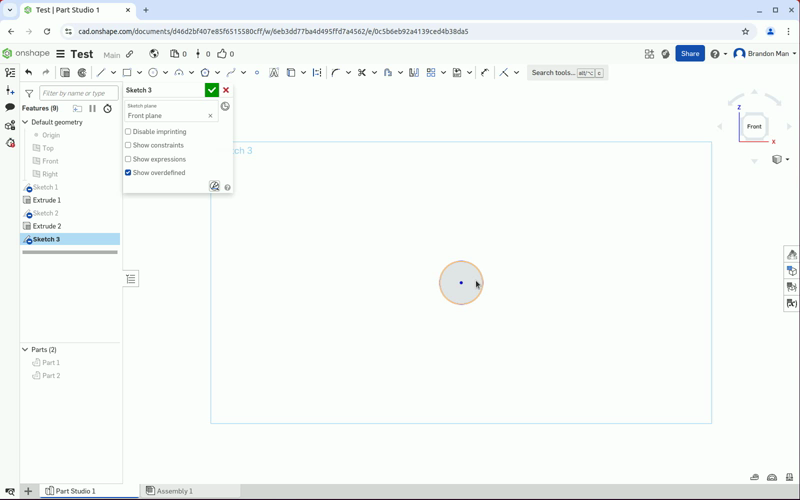
scroll(6)
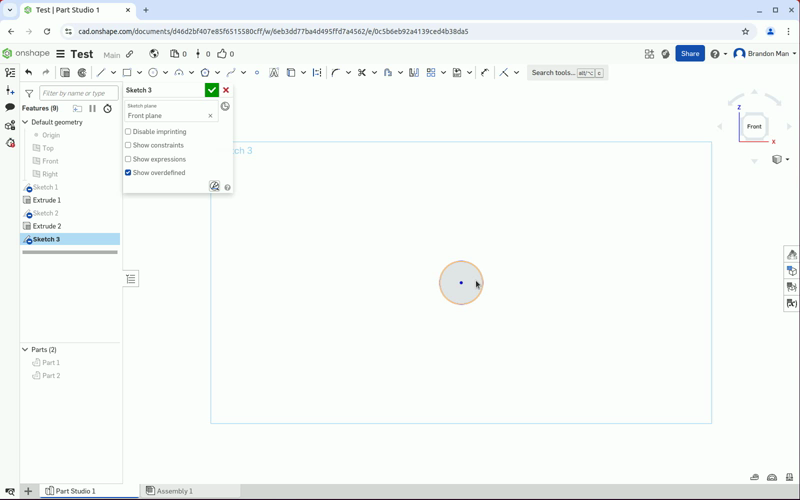
scroll(6)
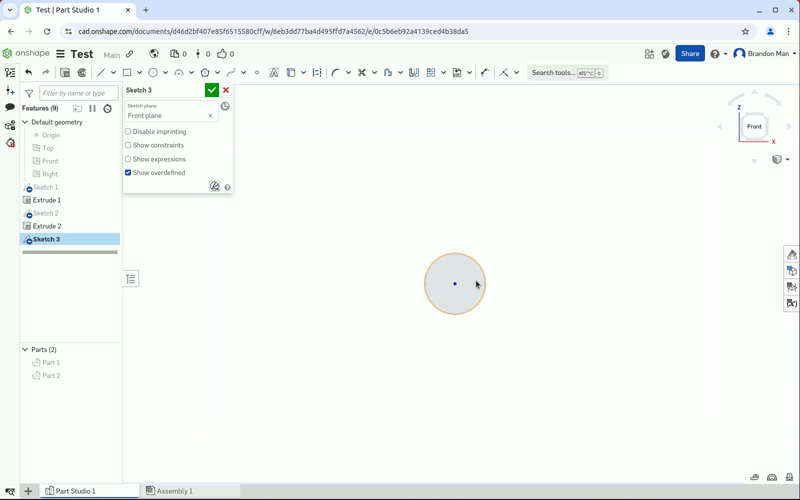
scroll(6)
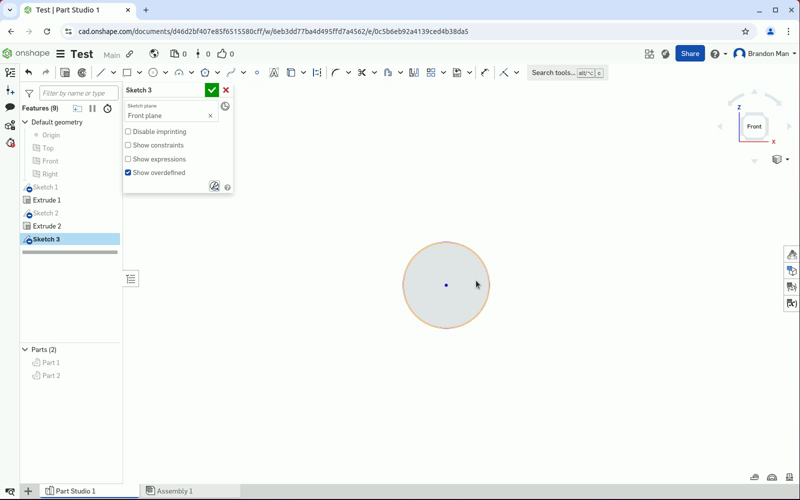
scroll(6)
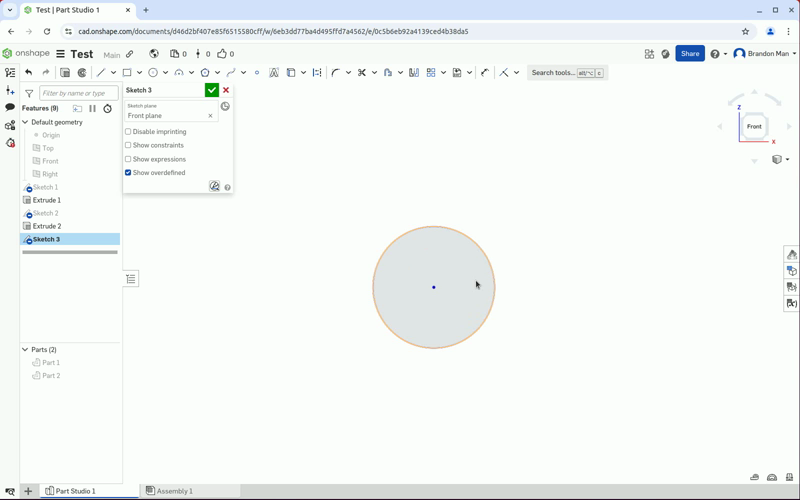
scroll(6)
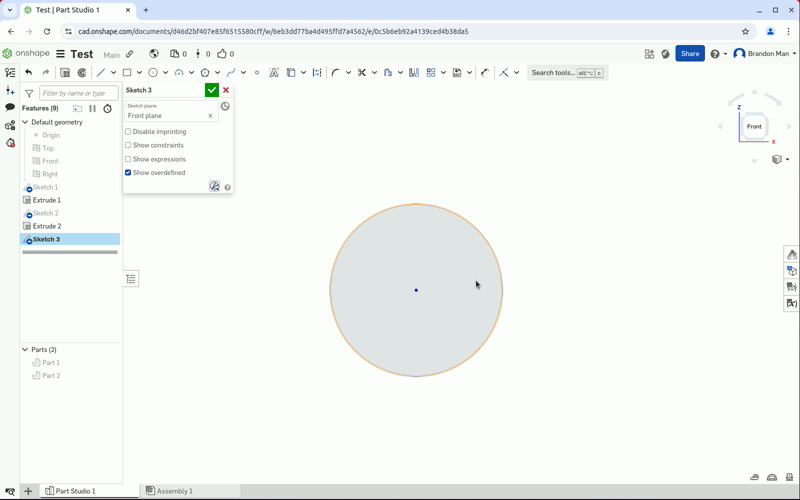
scroll(6)
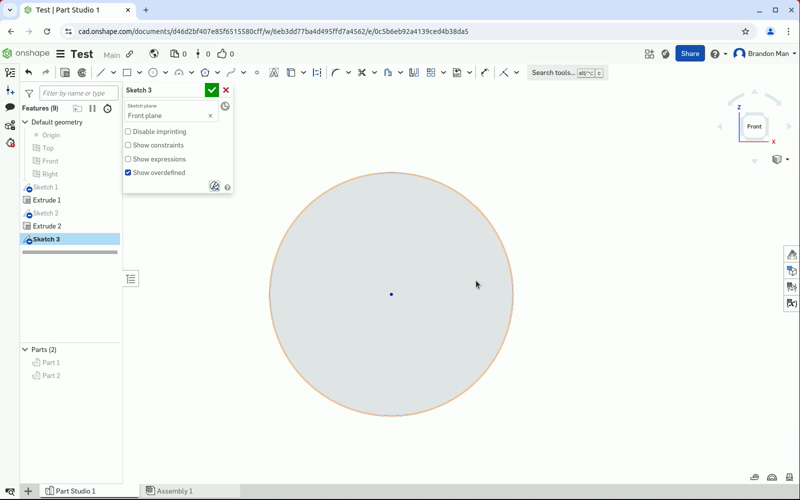
scroll(6)
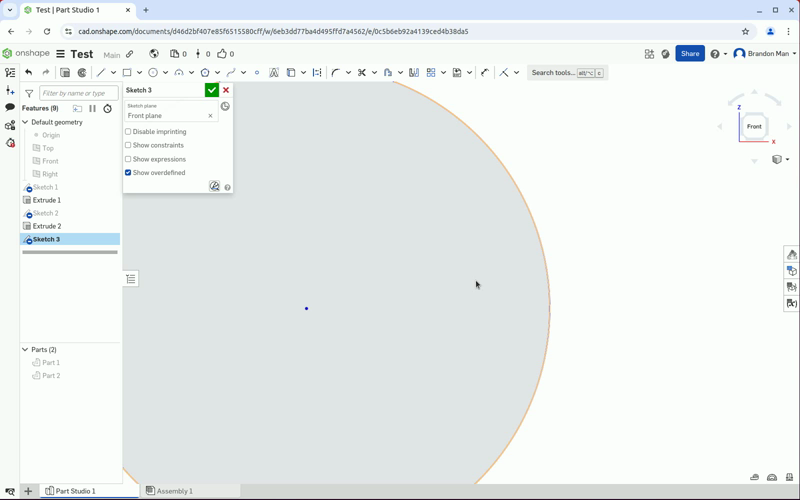
click(476, 280)
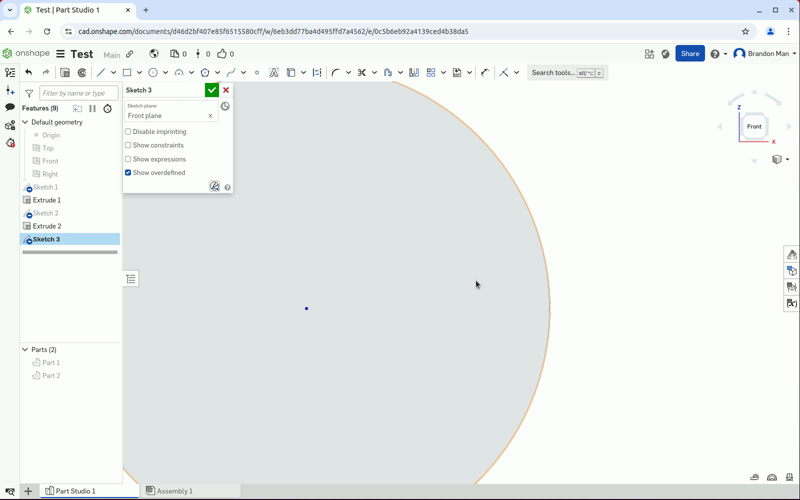
scroll(-6)
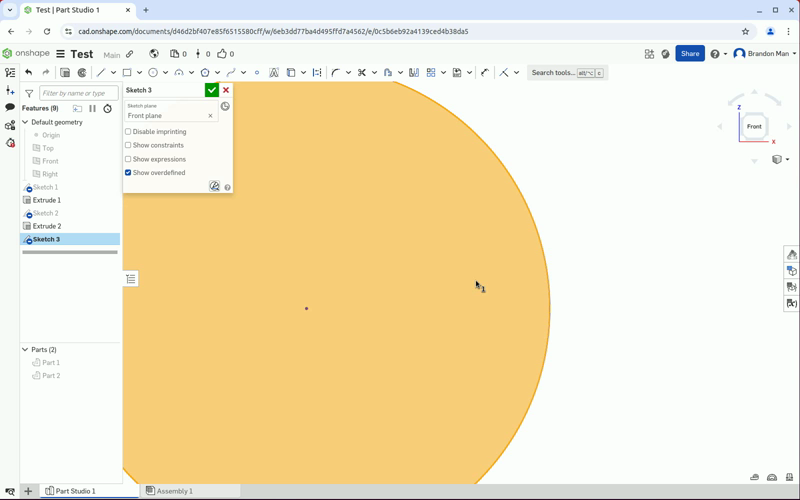
scroll(-6)
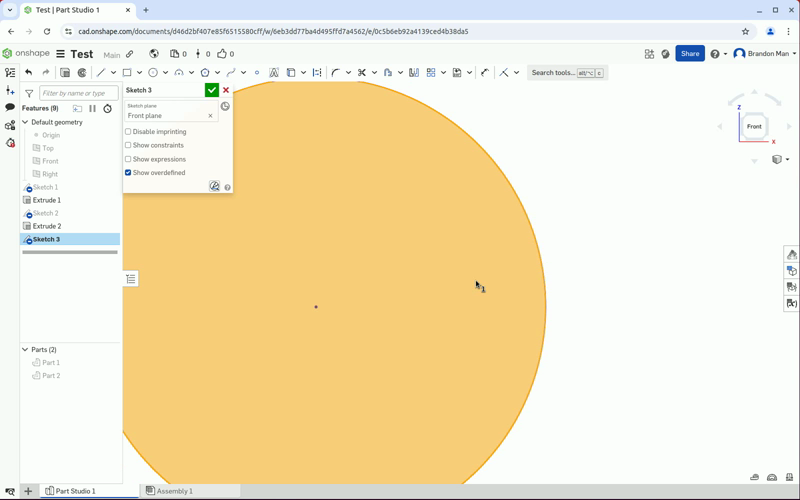
scroll(-6)
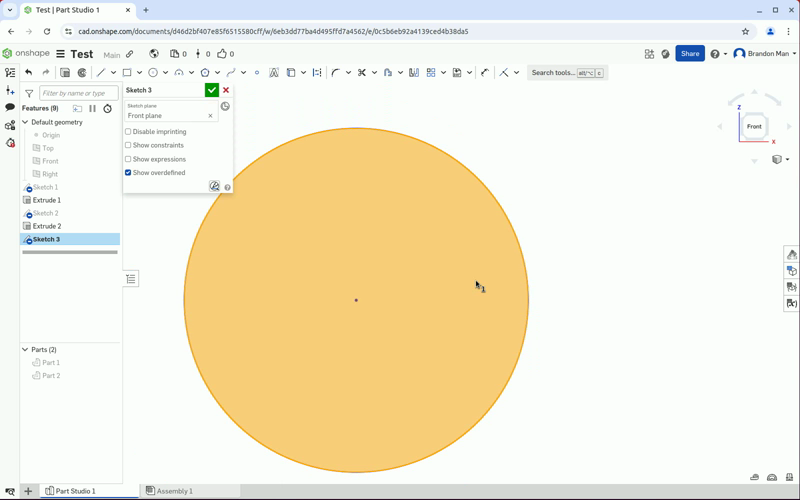
scroll(-6)
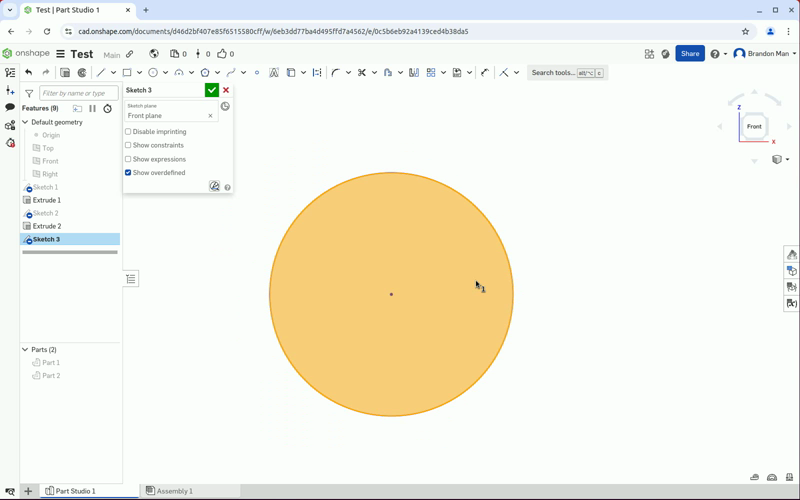
scroll(-6)
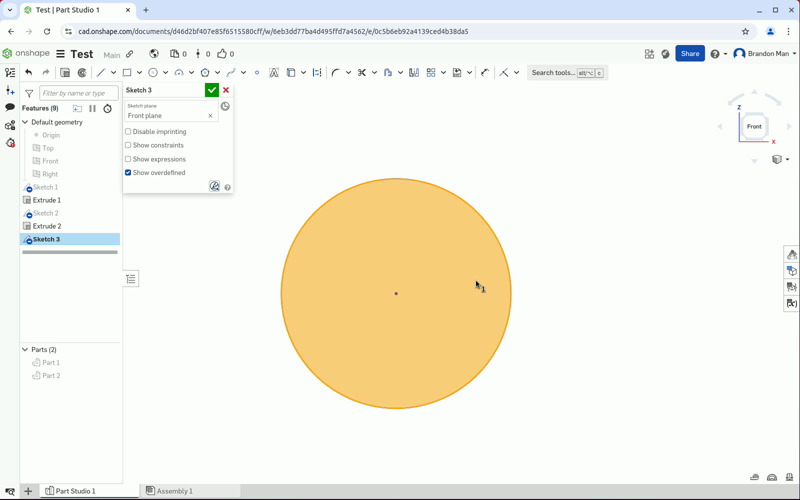
scroll(-6)
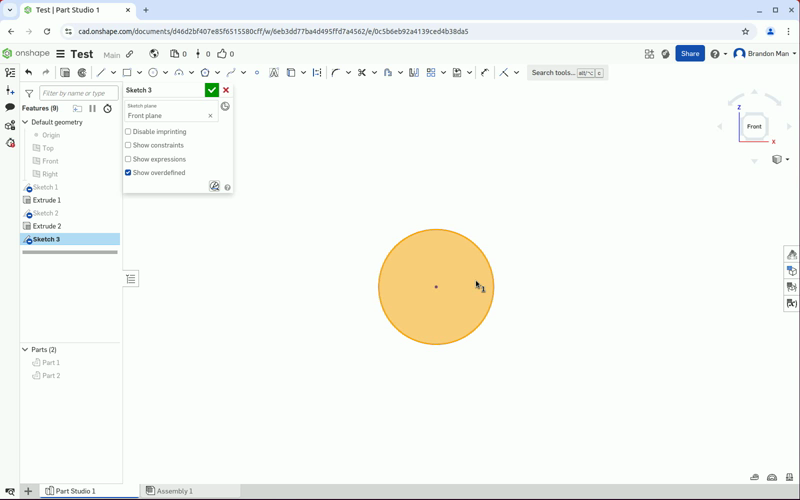
scroll(-6)
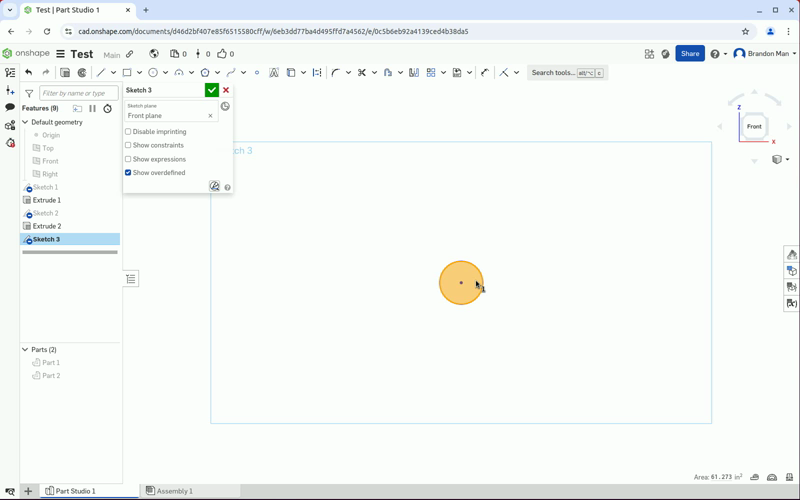
mouse_move(73, 352)
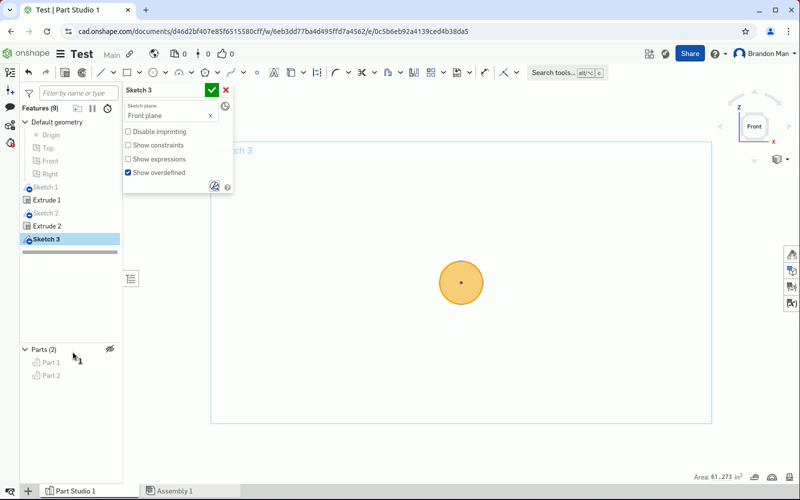
key(shift+y)
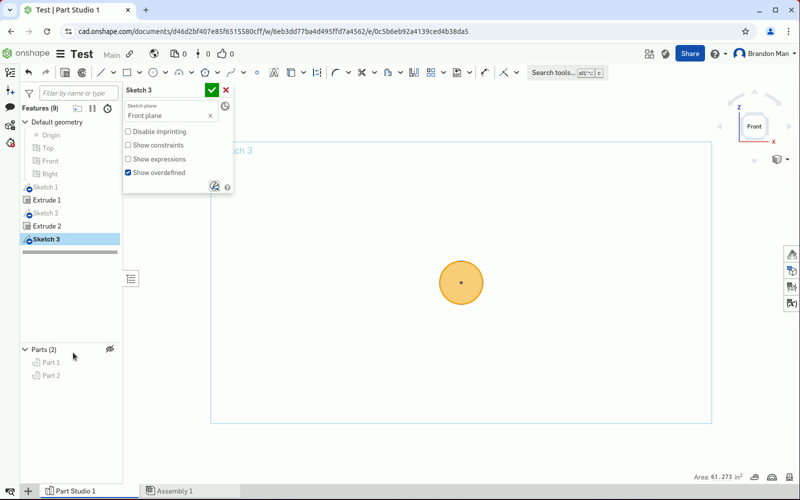
key(shift+e)
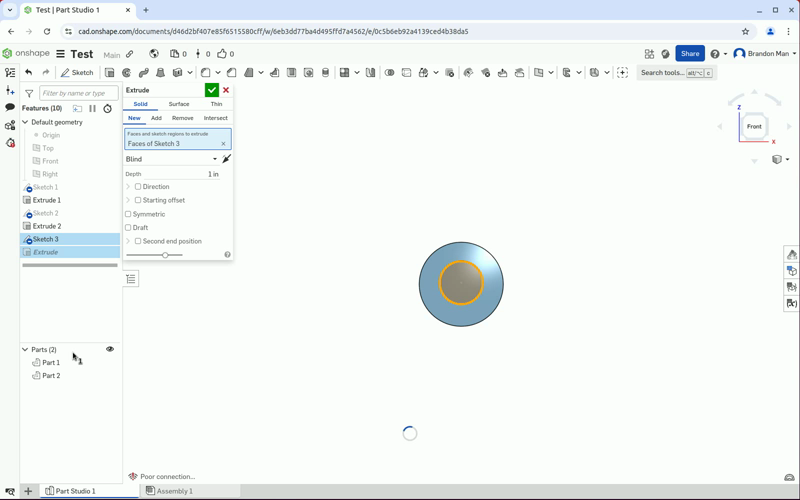
mouse_move(143, 106)
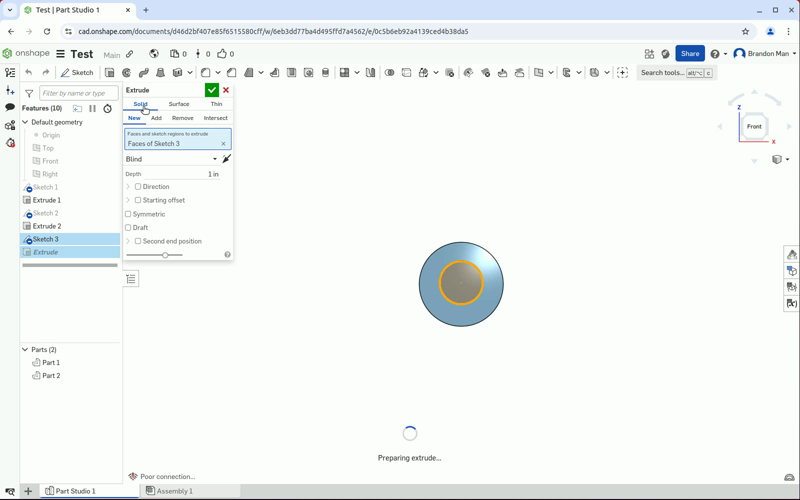
click(143, 106)
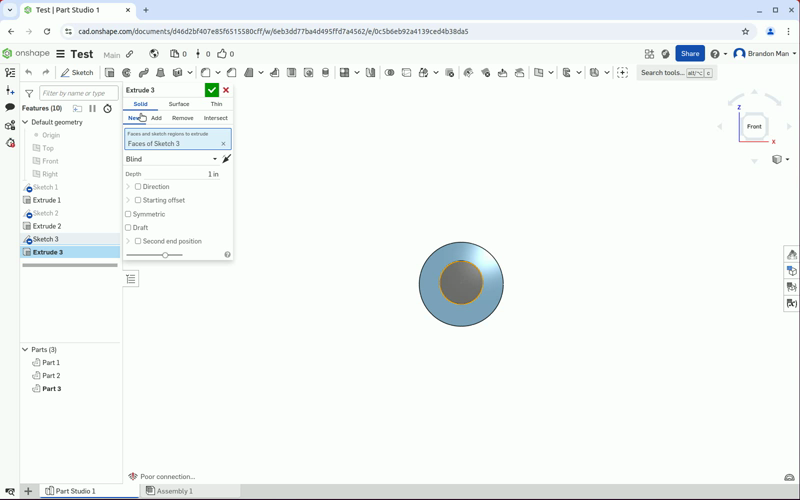
mouse_move(137, 120)
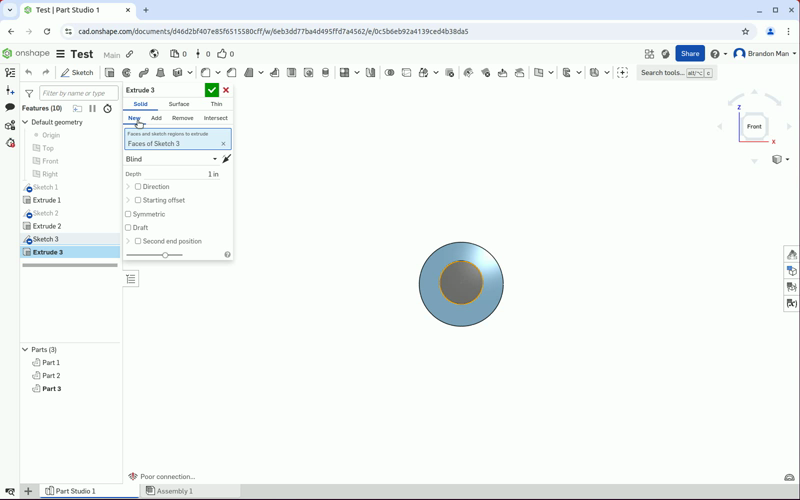
click(137, 120)
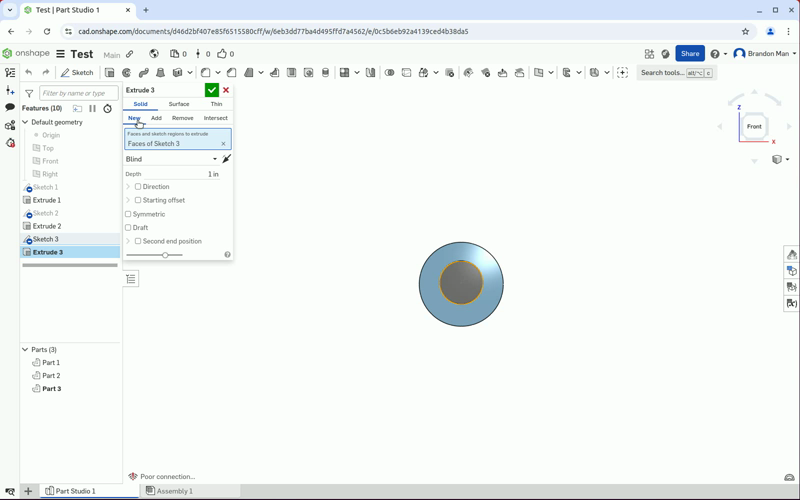
key(tab, 4)
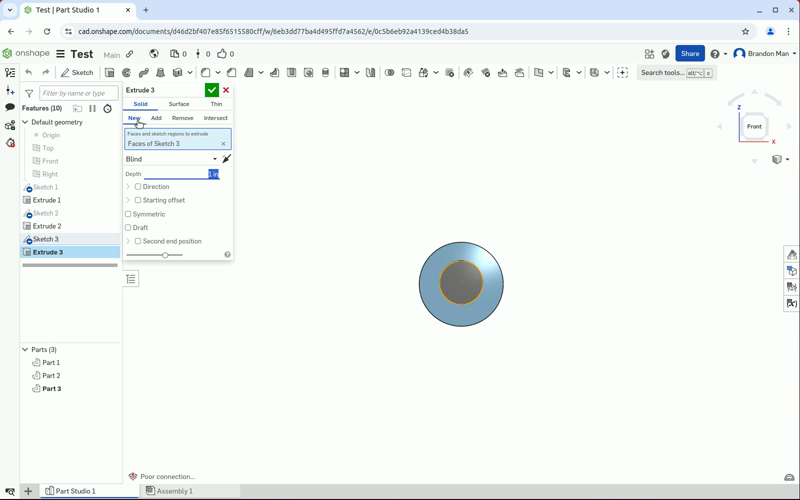
text(46.216)
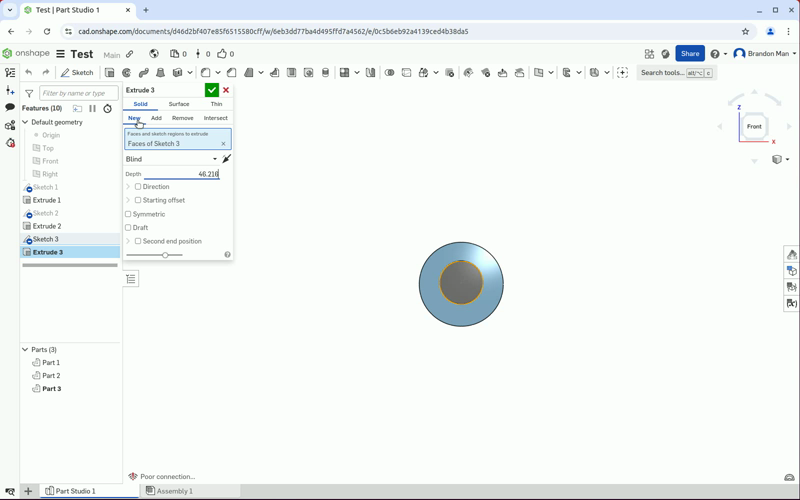
key(tab, 3)
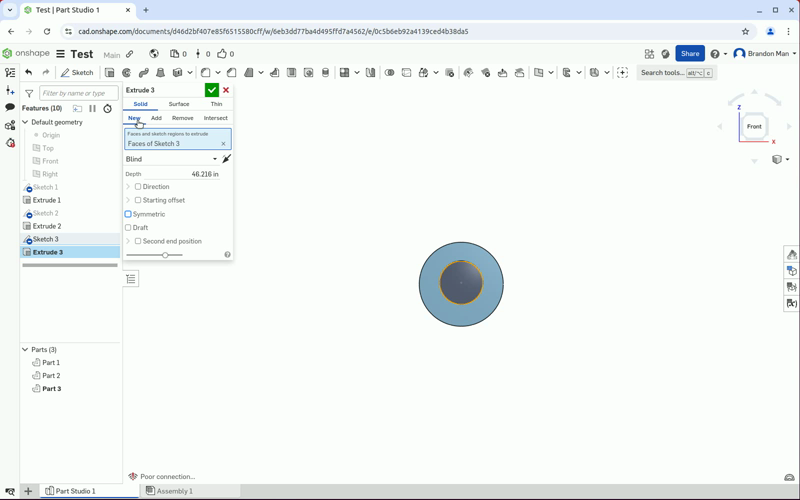
key(space)
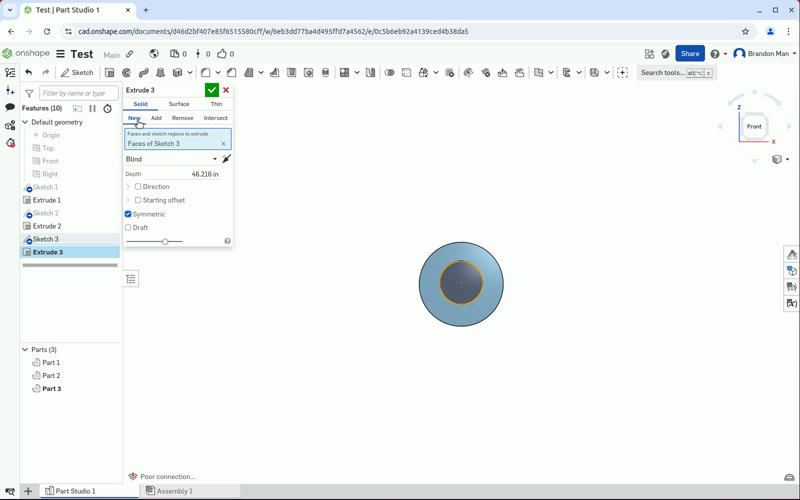
key(enter)
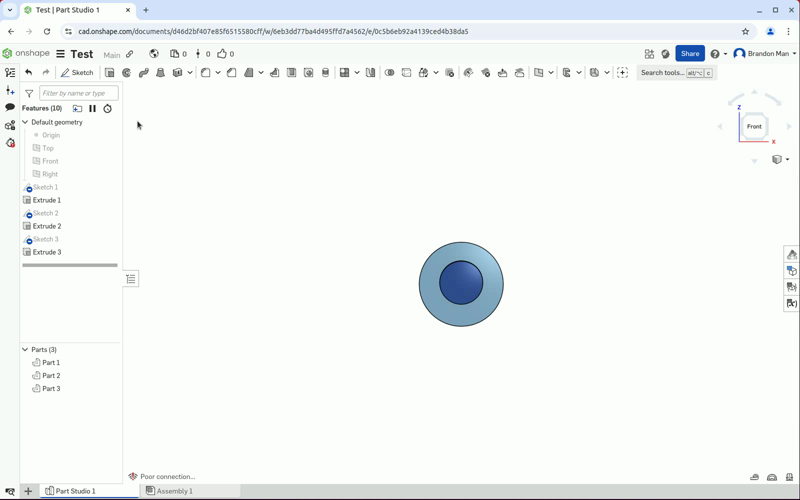
key(shift+h)
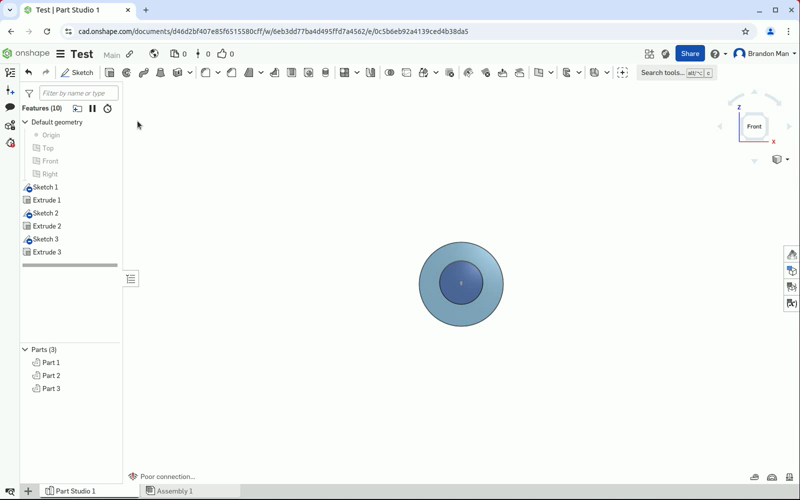
key(shift+h)
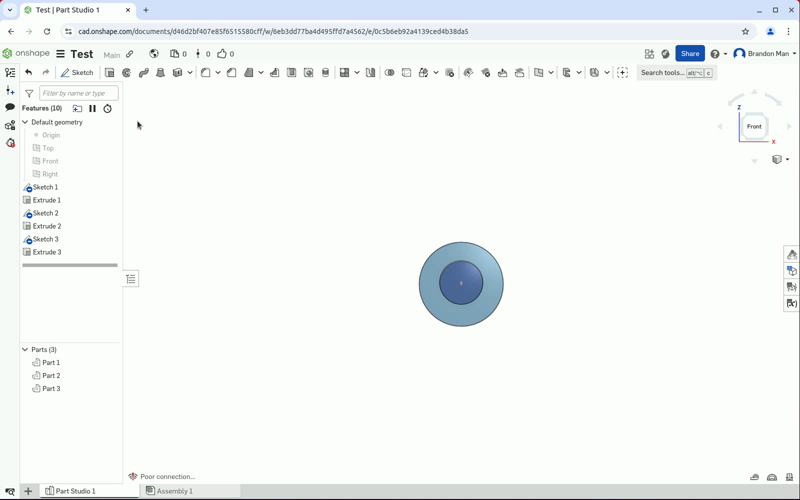
key(shift+7)
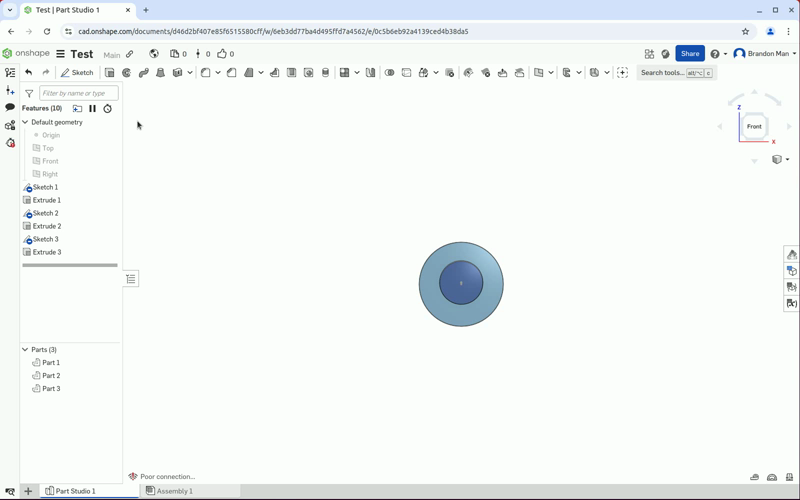
key(left, 2)
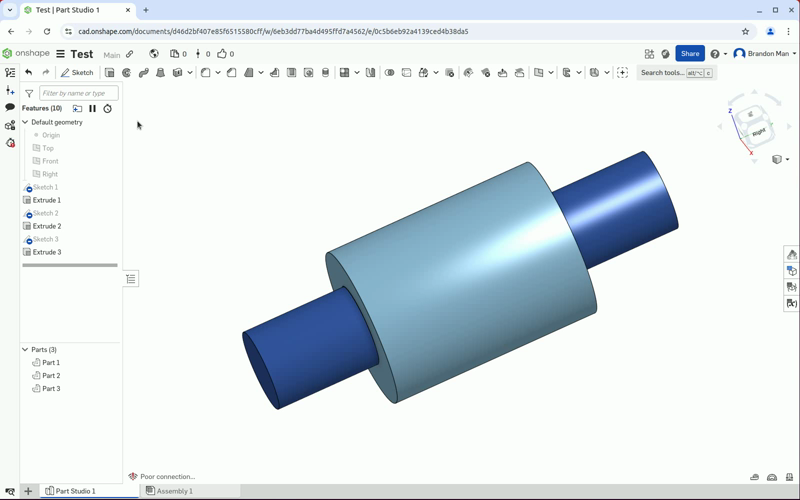
key(down, 2)
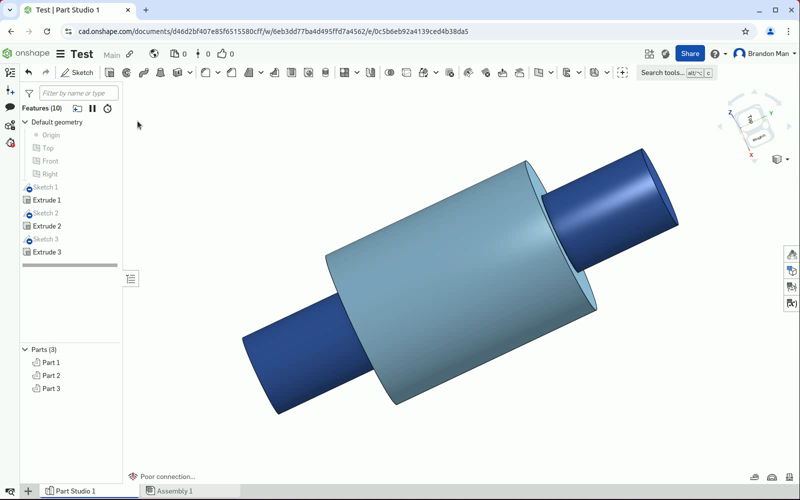
key(up, 2)
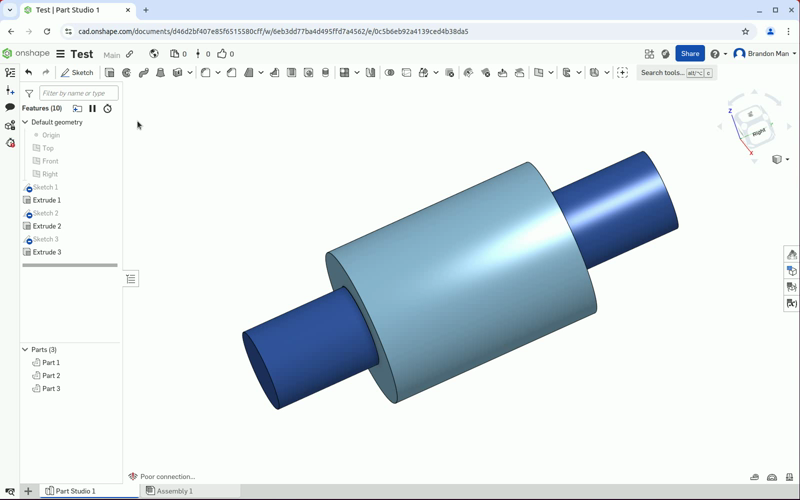
key(right, 2)
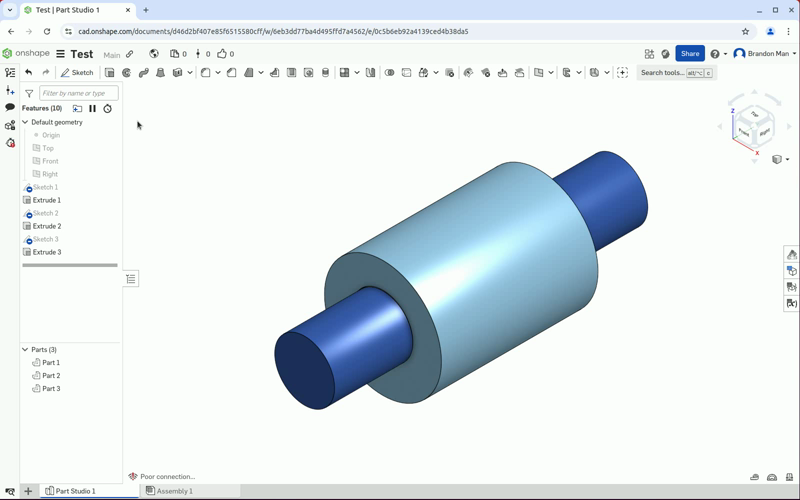
mouse_move(73, 189)
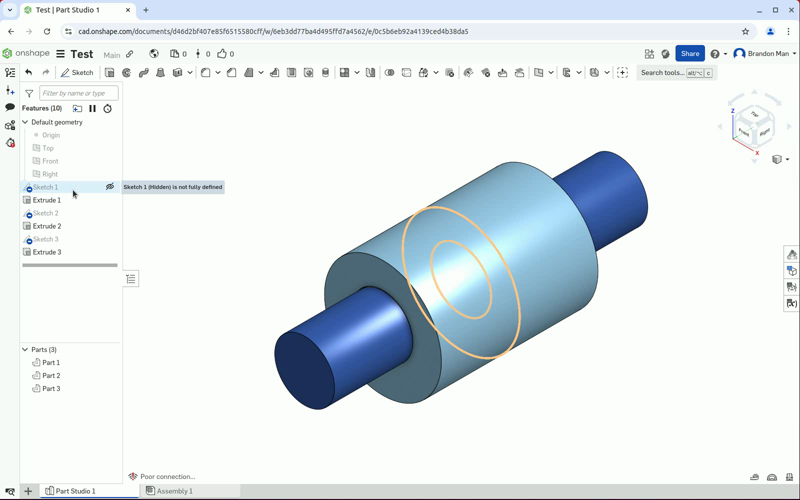
click(73, 189)